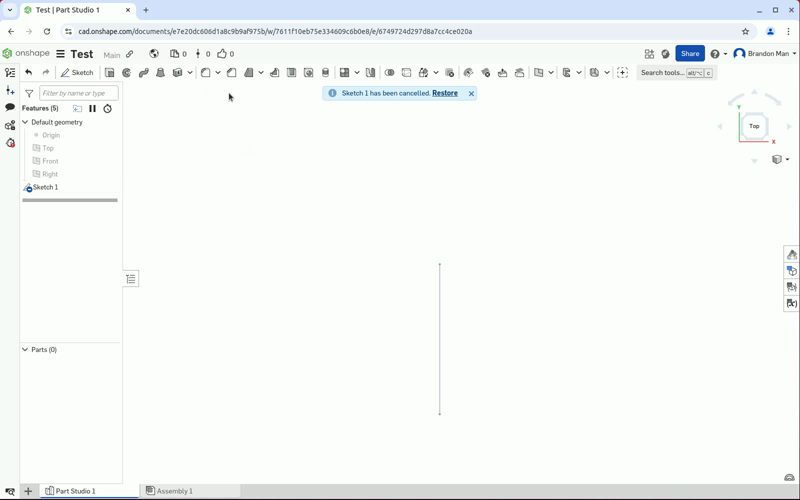
key(shift+h)
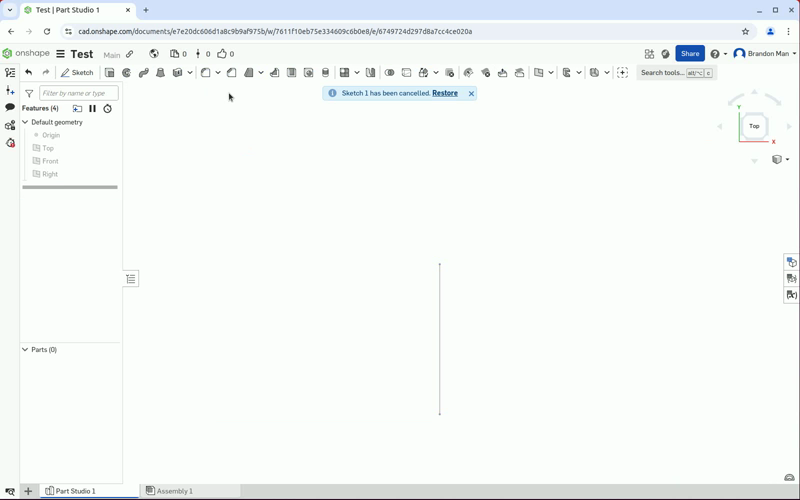
key(shift+s)
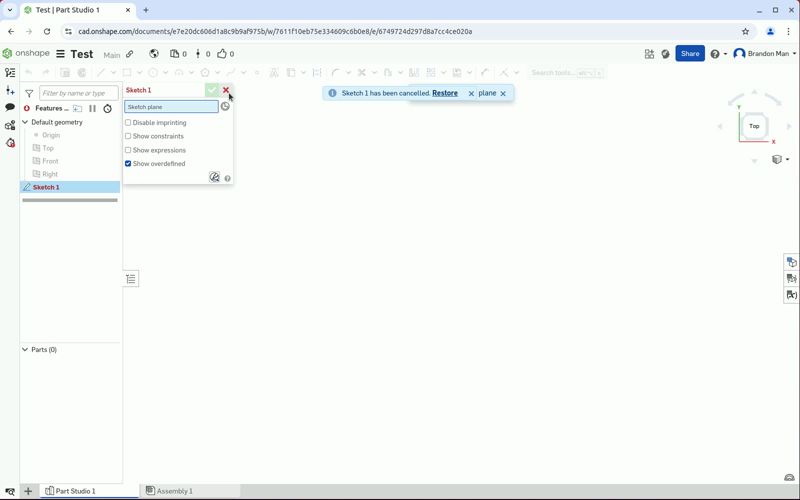
mouse_move(73, 150)
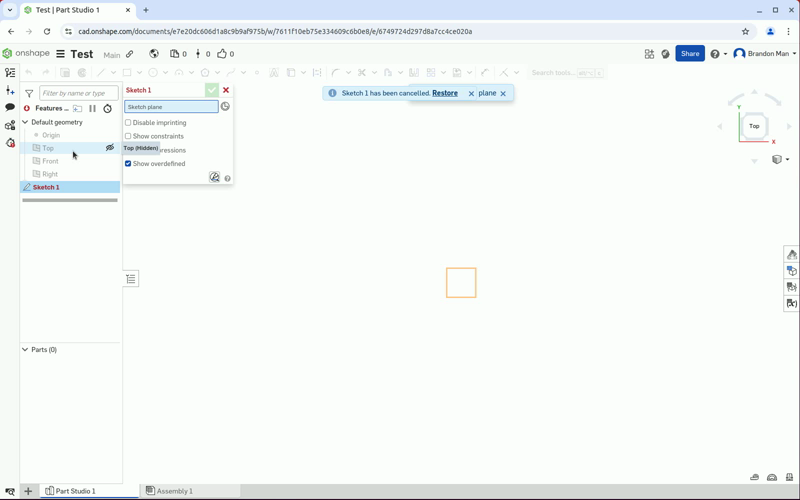
click(73, 150)
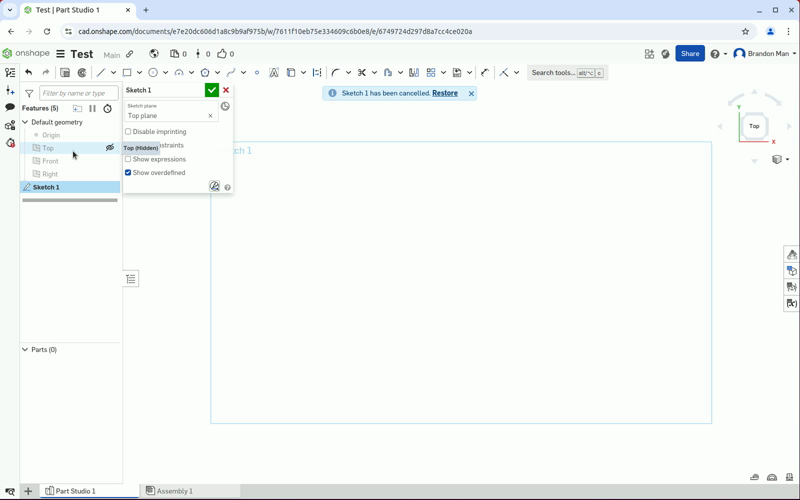
mouse_move(73, 352)
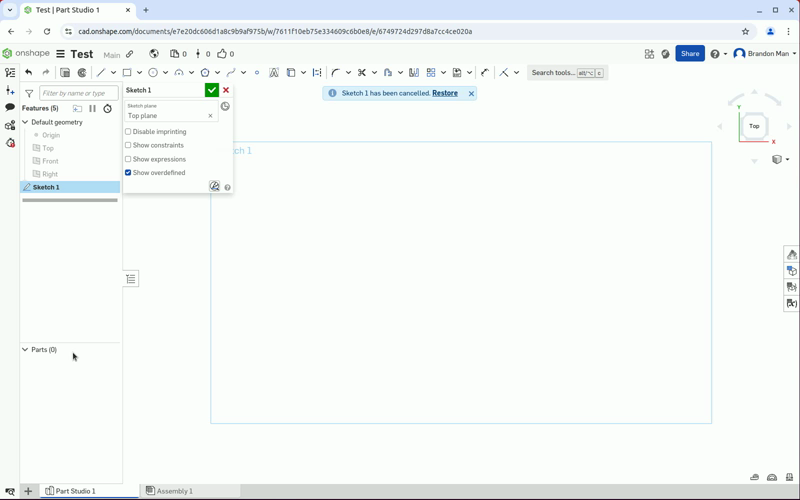
key(y)
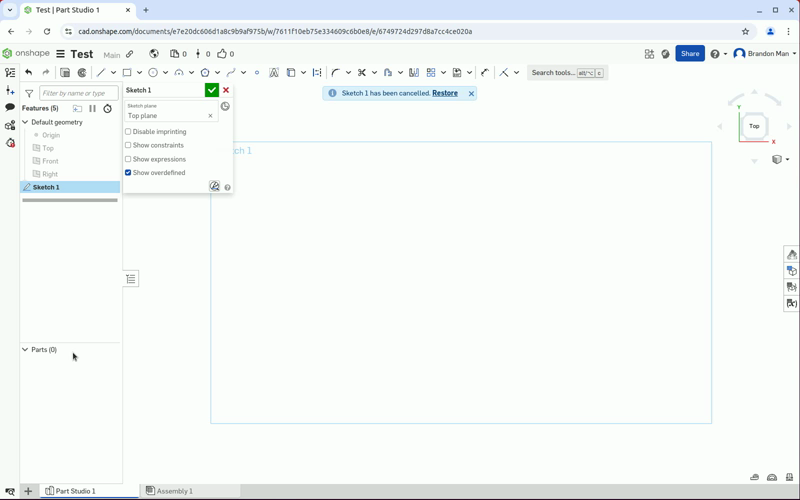
key(l)
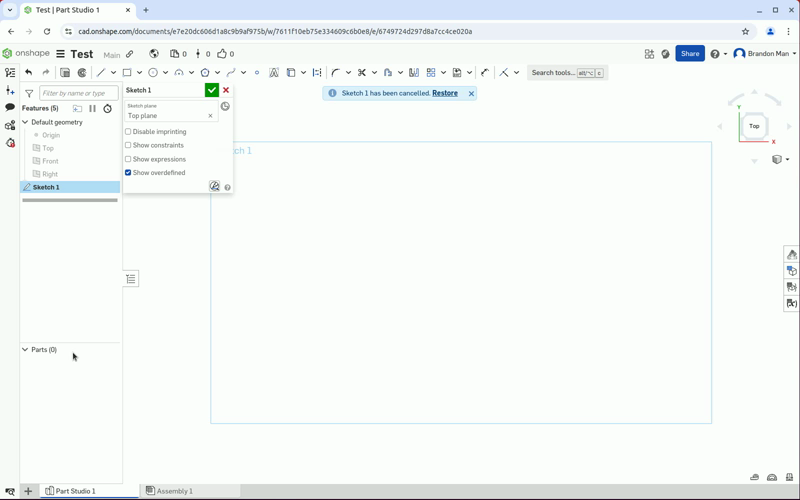
key_down(shift)
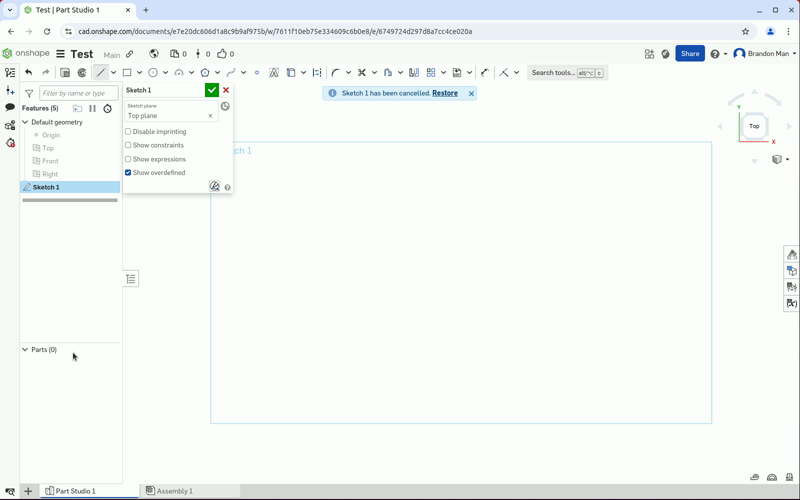
mouse_move(406, 303)
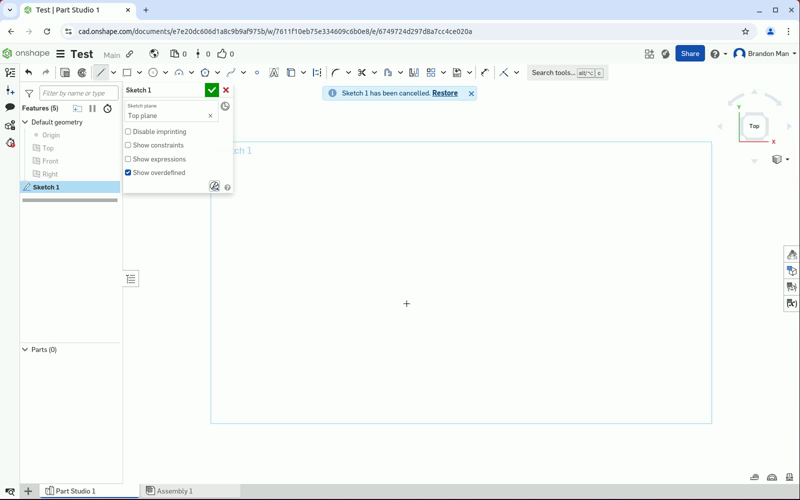
click(406, 303)
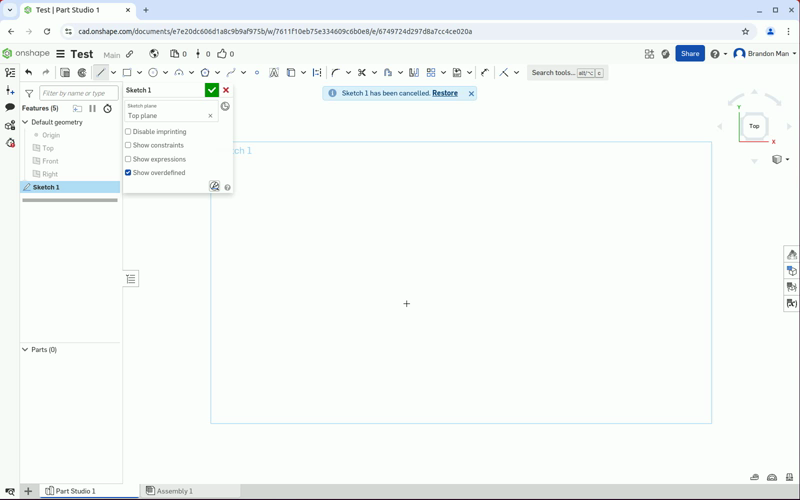
key_up(shift)
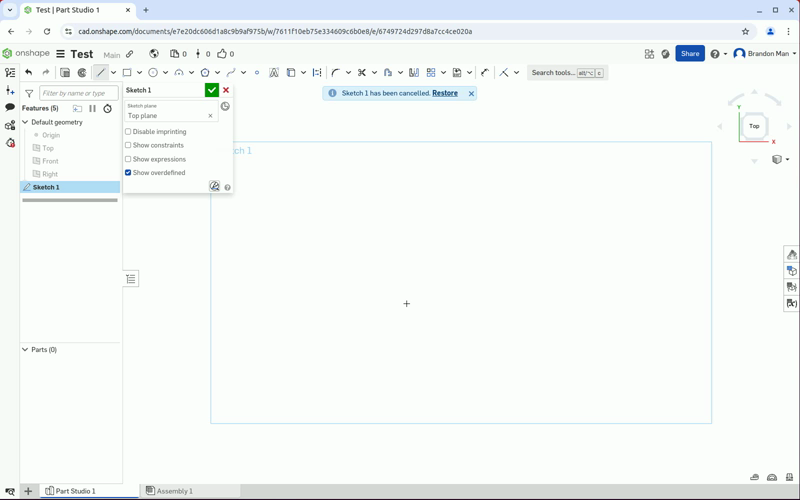
key_down(shift)
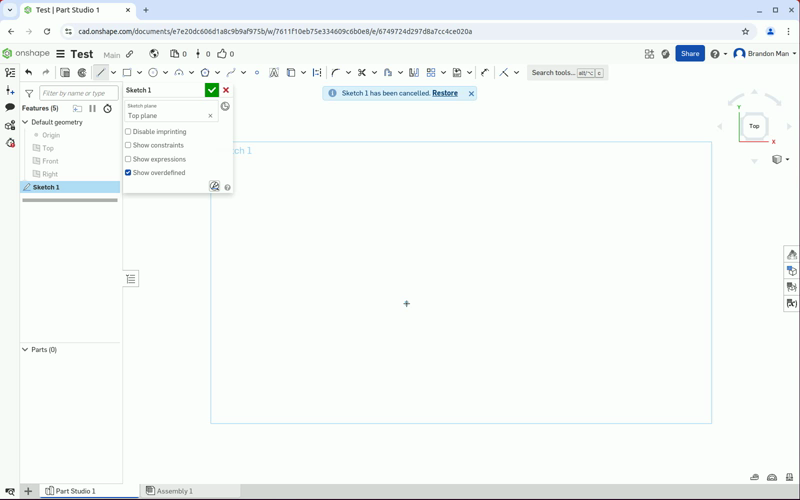
mouse_move(436, 303)
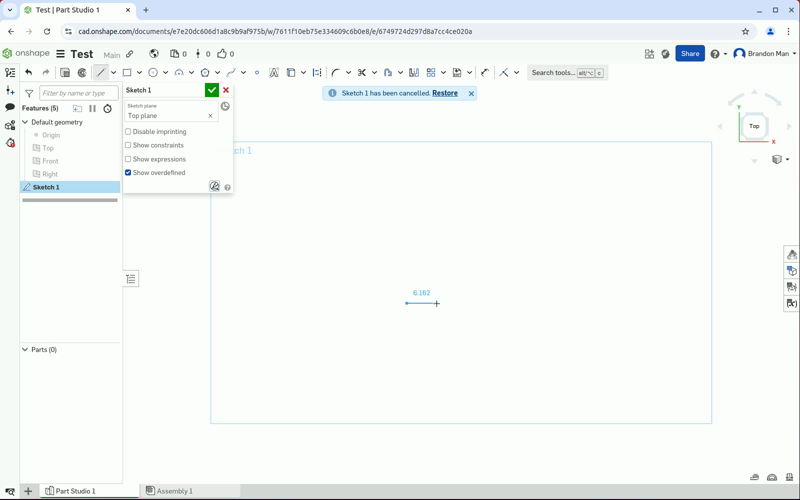
mouse_move(458, 307)
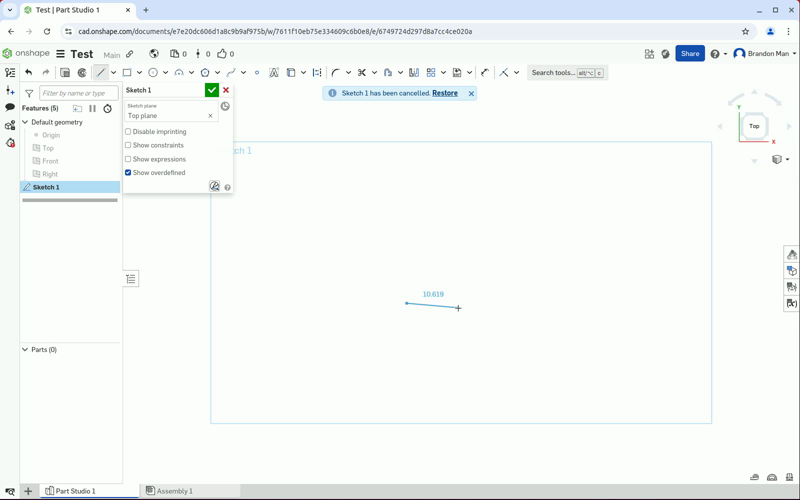
click(458, 307)
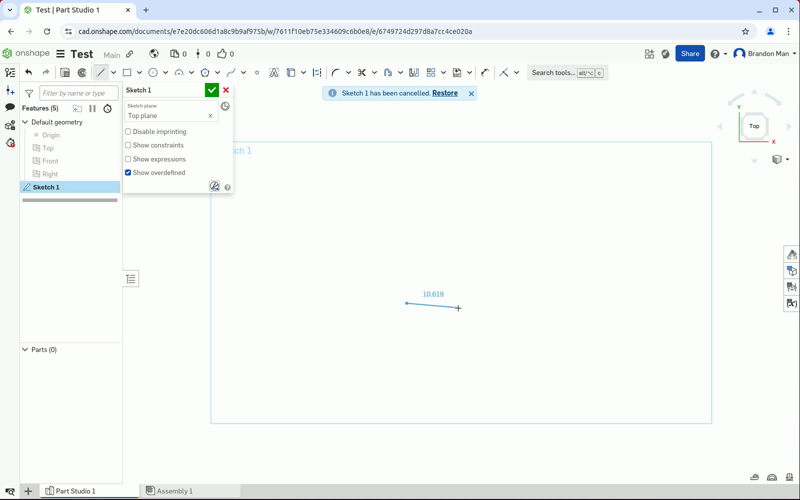
key_up(shift)
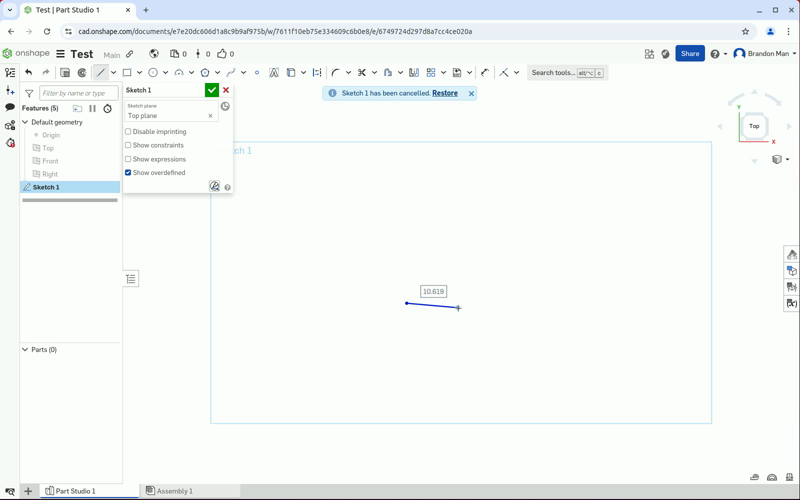
key(esc)
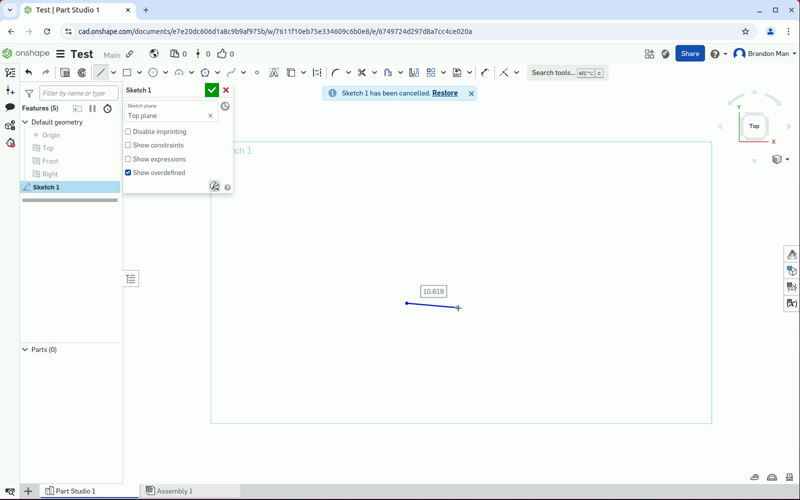
key(a)
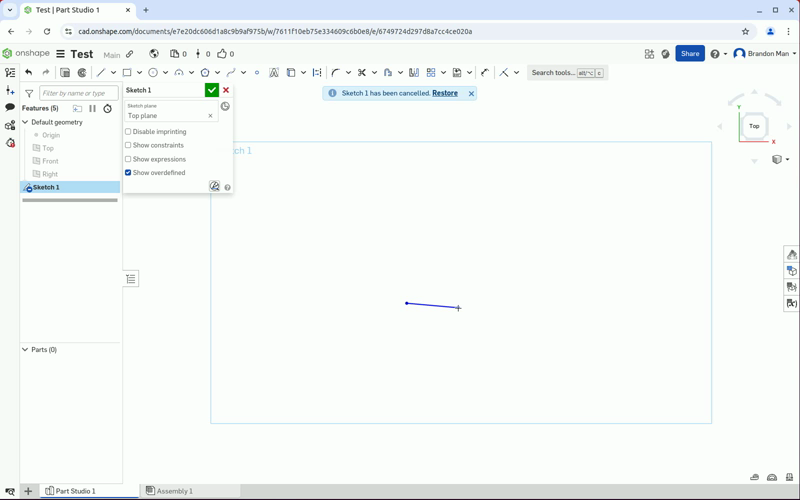
mouse_move(458, 307)
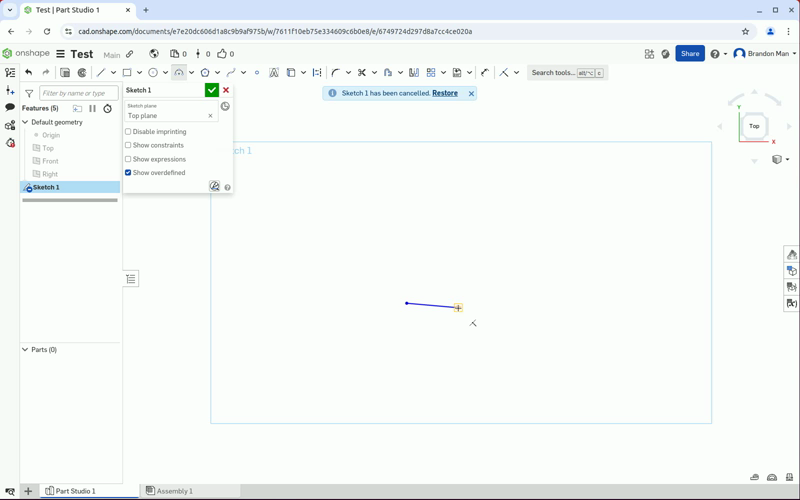
click(458, 307)
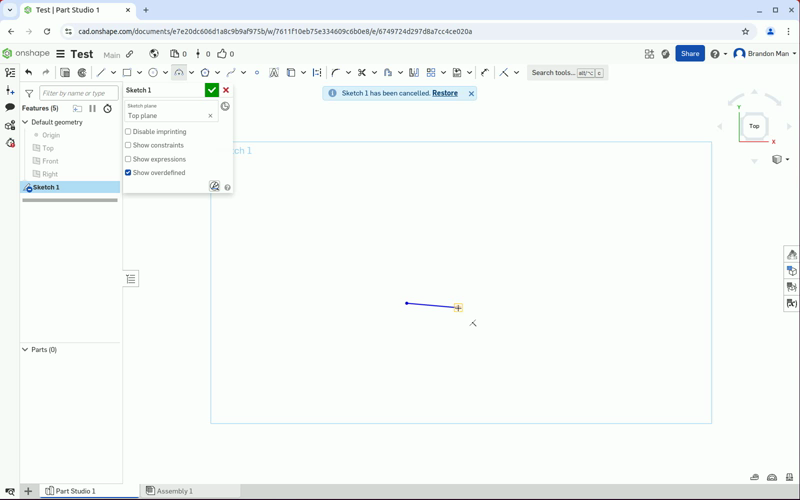
key_down(shift)
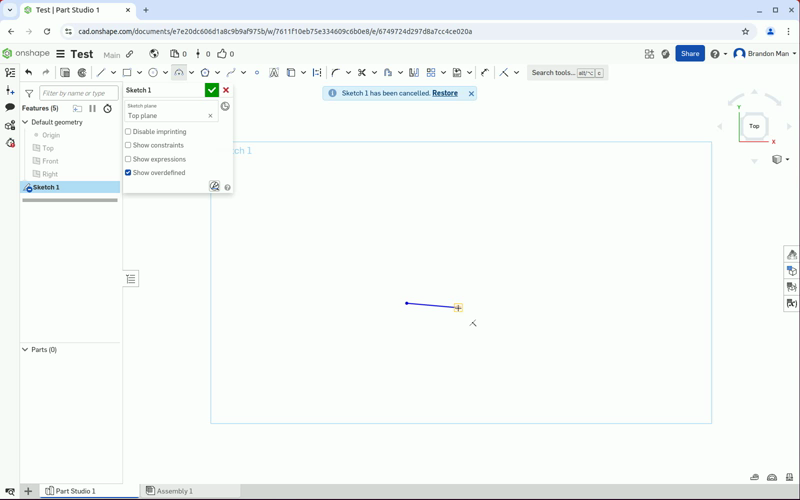
mouse_move(456, 259)
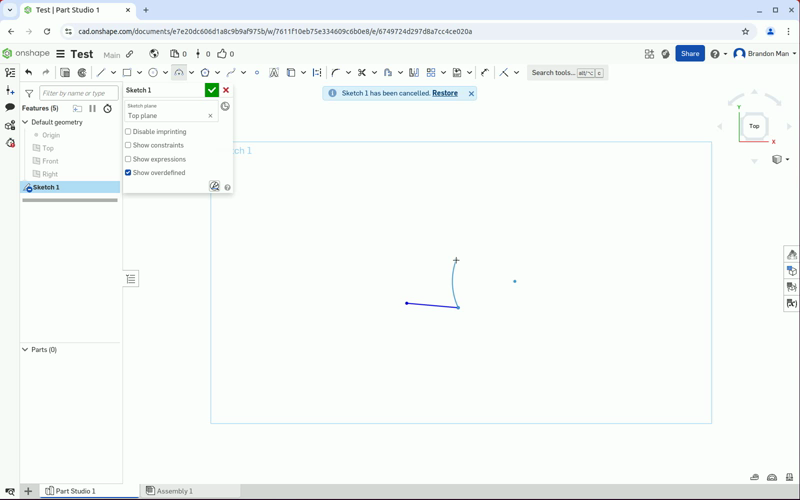
click(456, 259)
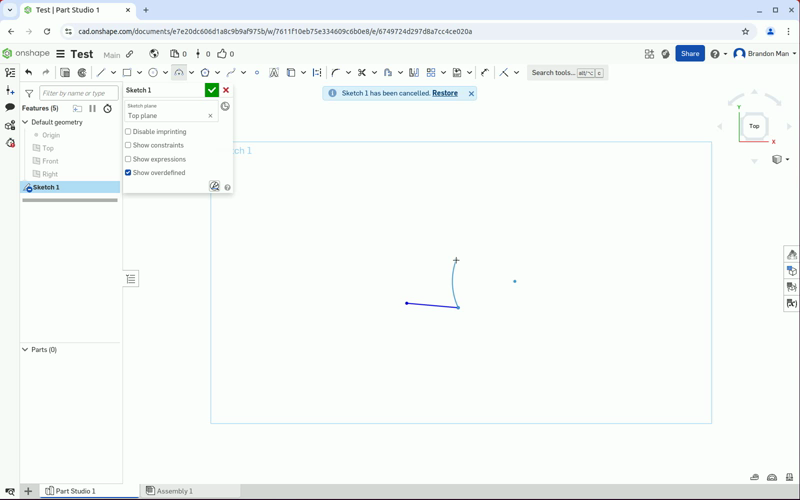
mouse_move(484, 282)
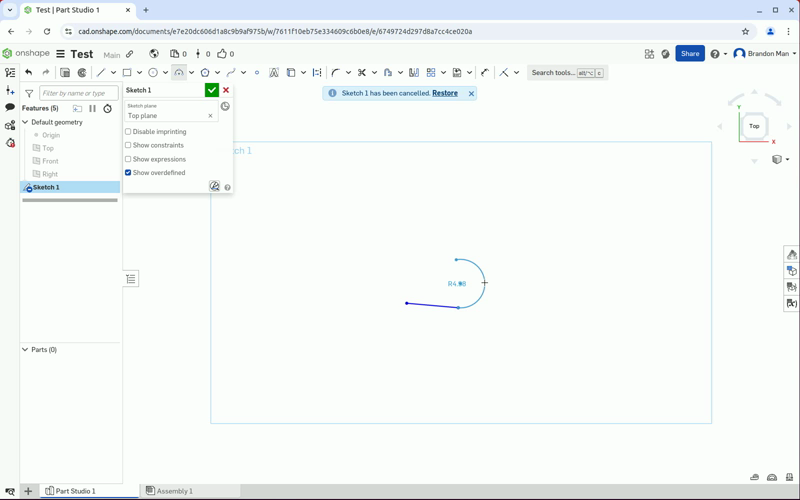
click(484, 282)
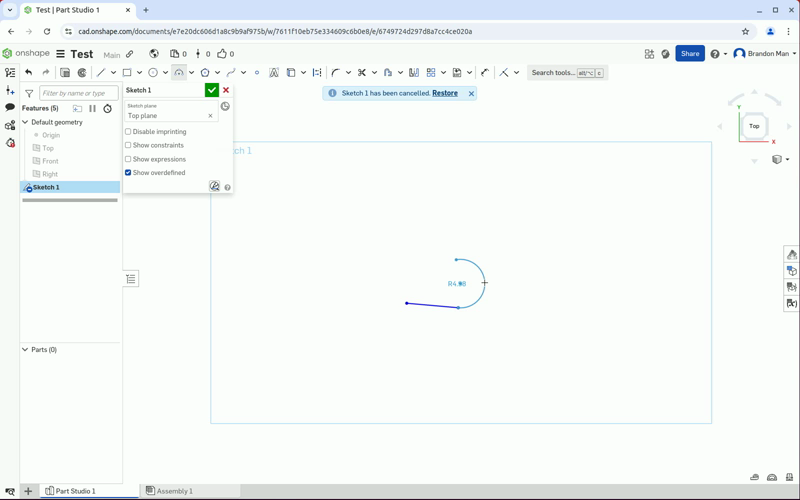
key_up(shift)
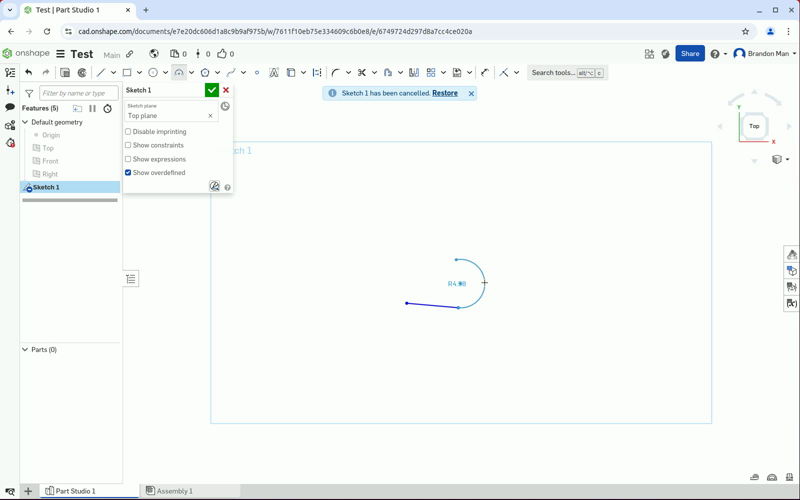
key(esc)
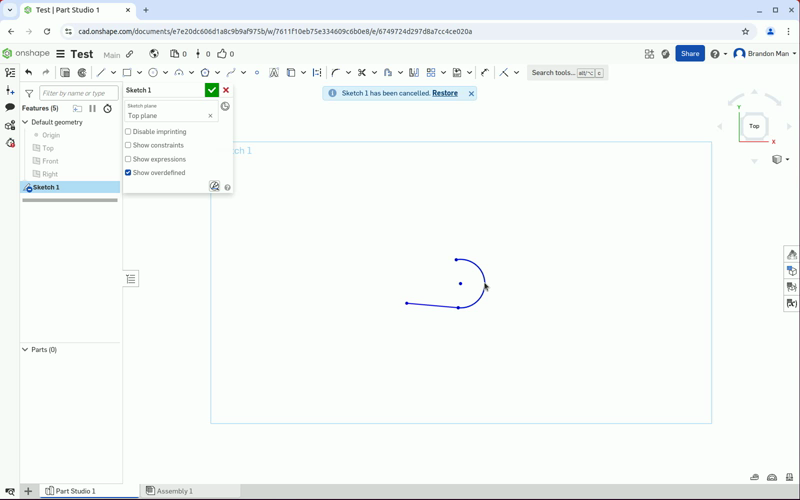
key(l)
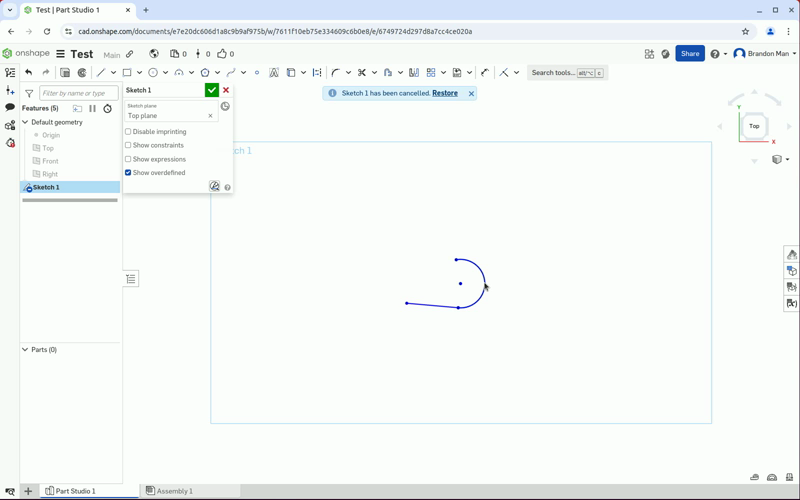
mouse_move(456, 259)
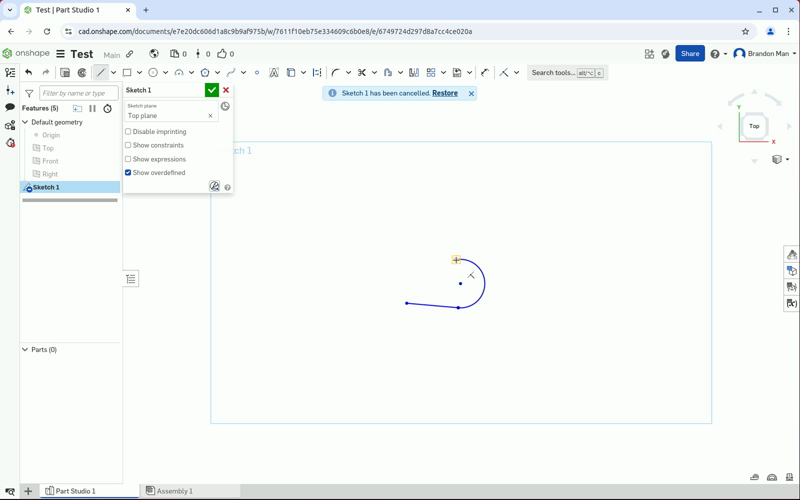
click(456, 259)
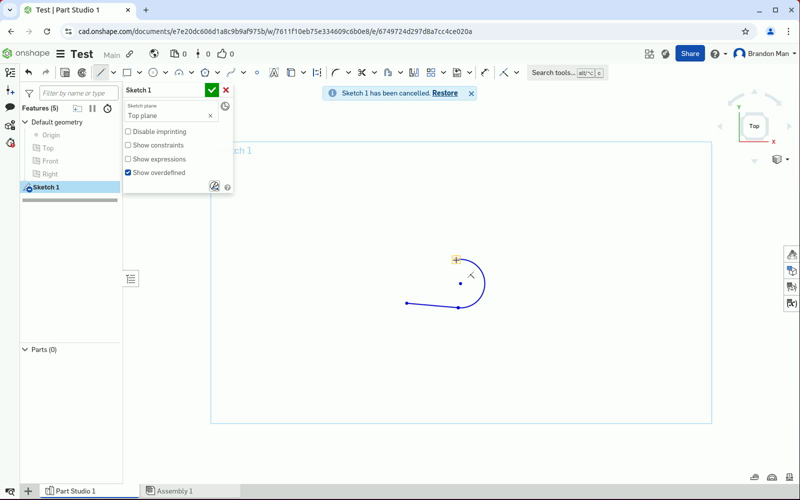
key_down(shift)
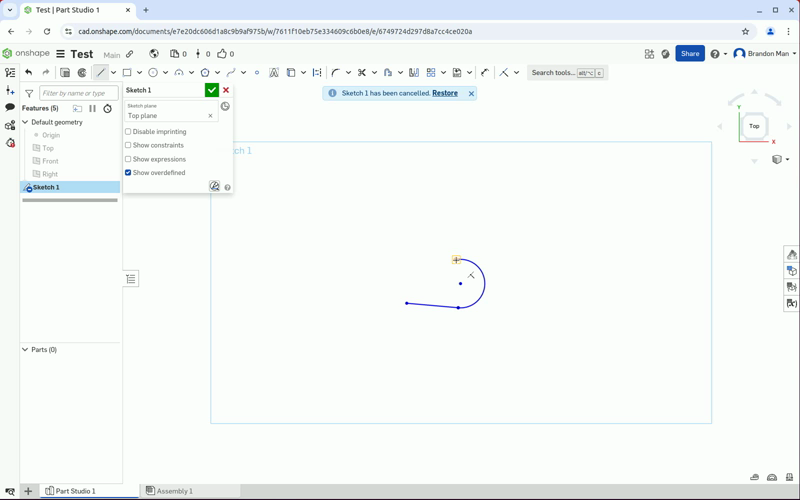
mouse_move(486, 259)
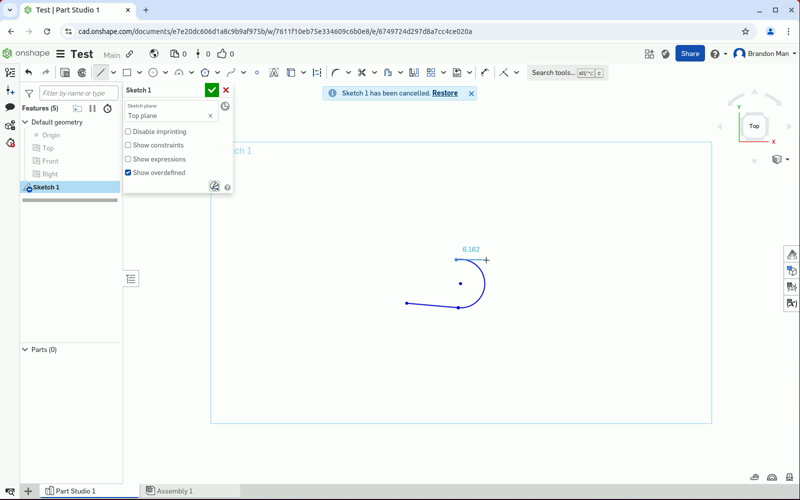
mouse_move(406, 263)
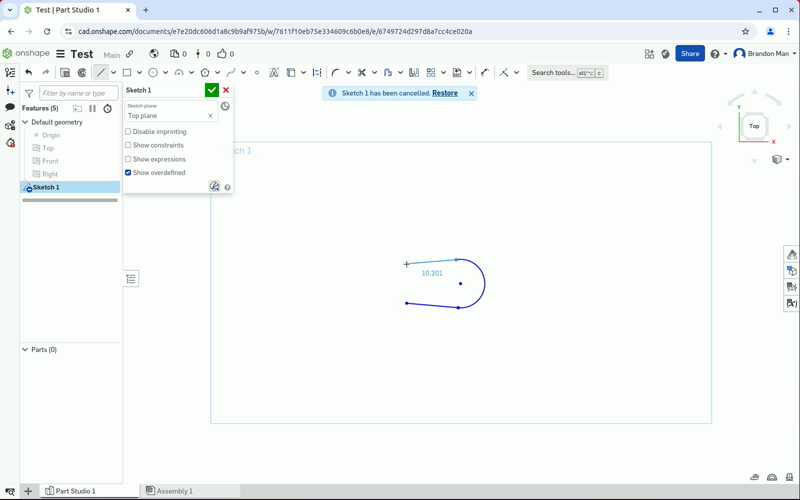
click(406, 263)
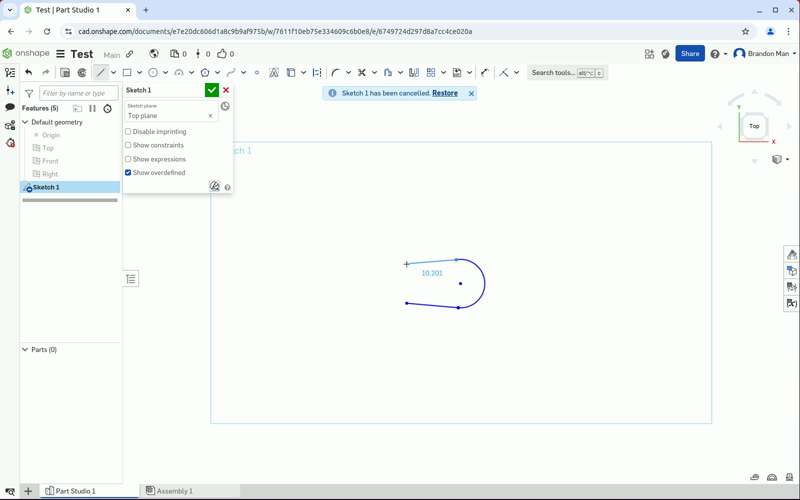
key_up(shift)
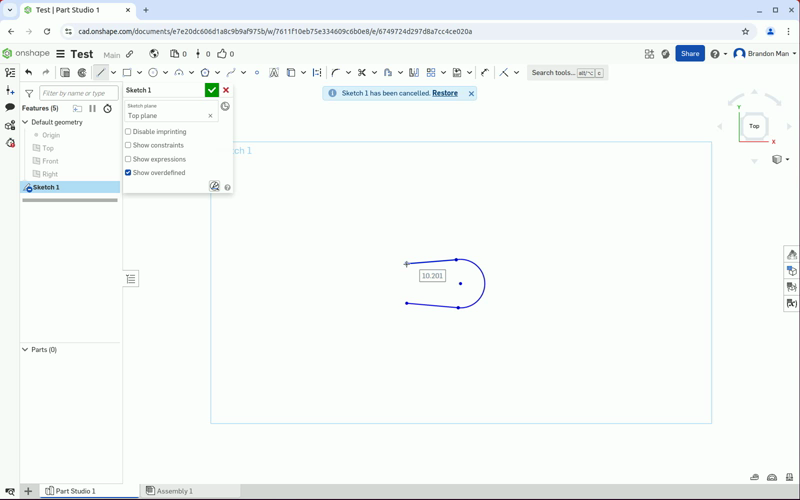
mouse_move(436, 263)
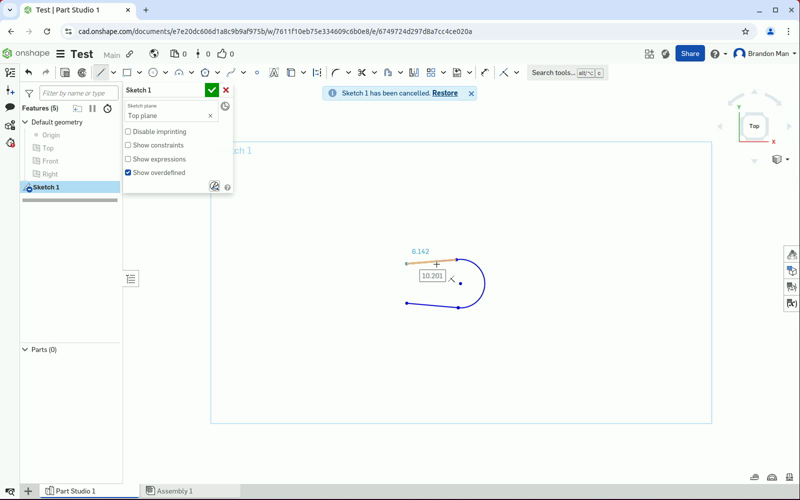
key_down(shift)
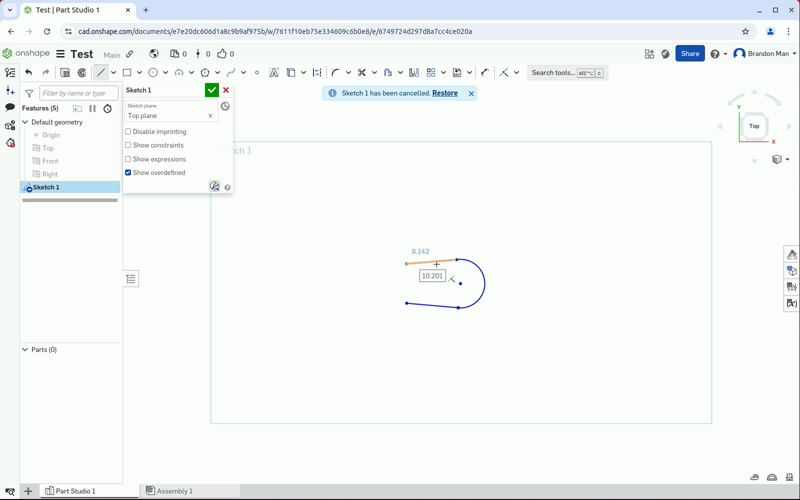
mouse_move(406, 303)
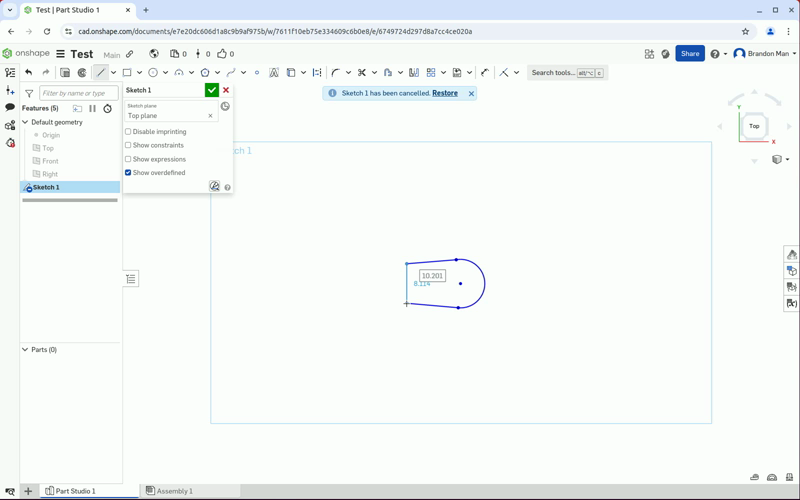
key_up(shift)
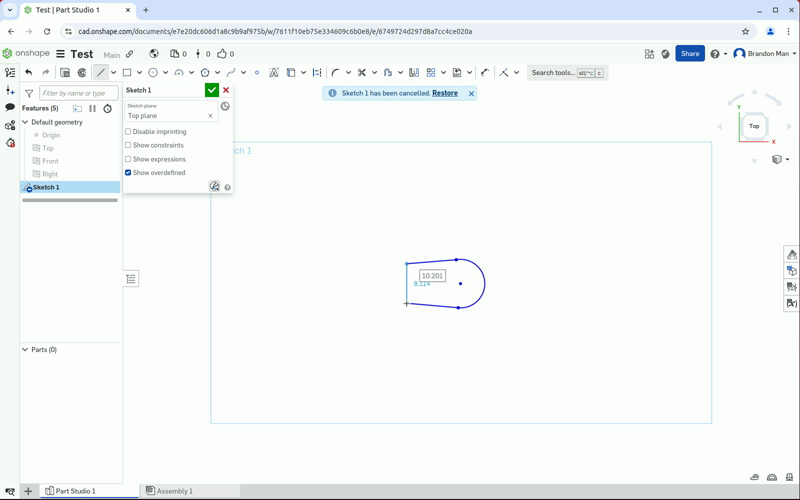
click(406, 303)
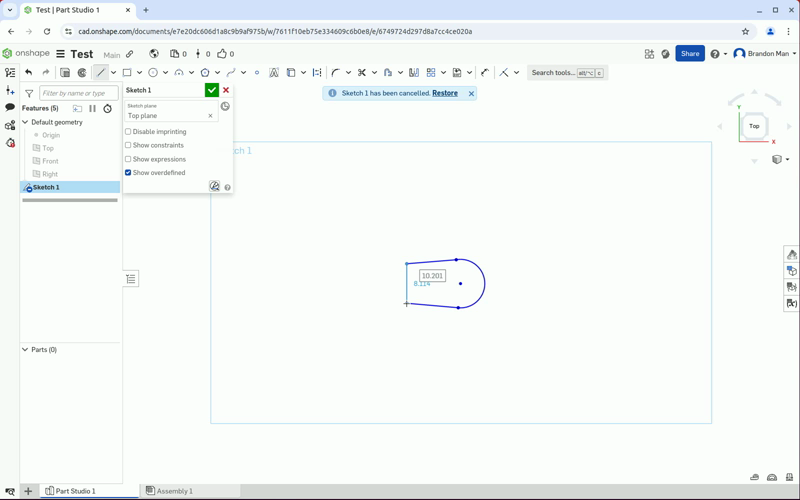
key(esc)
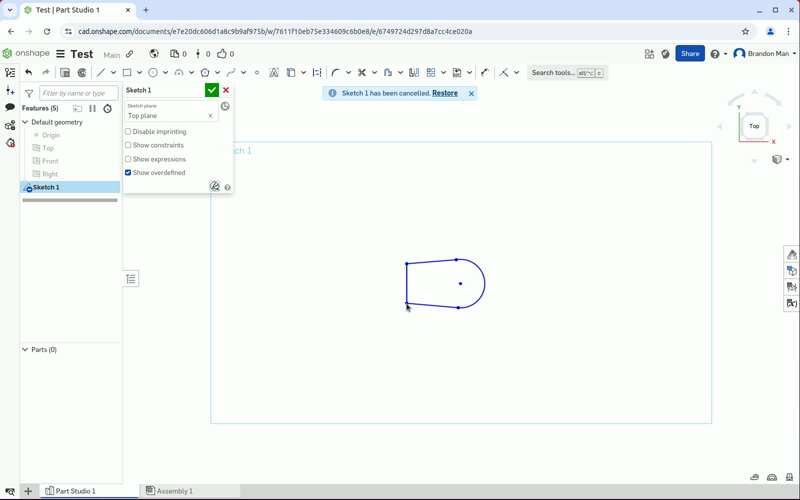
key(c)
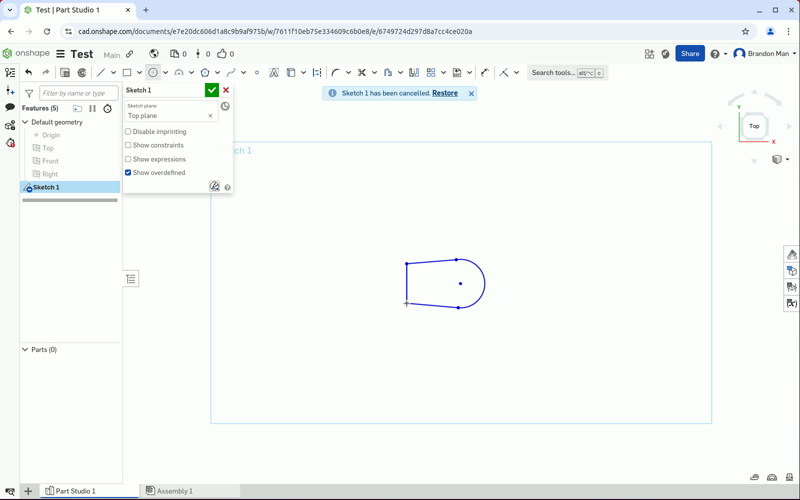
key_down(shift)
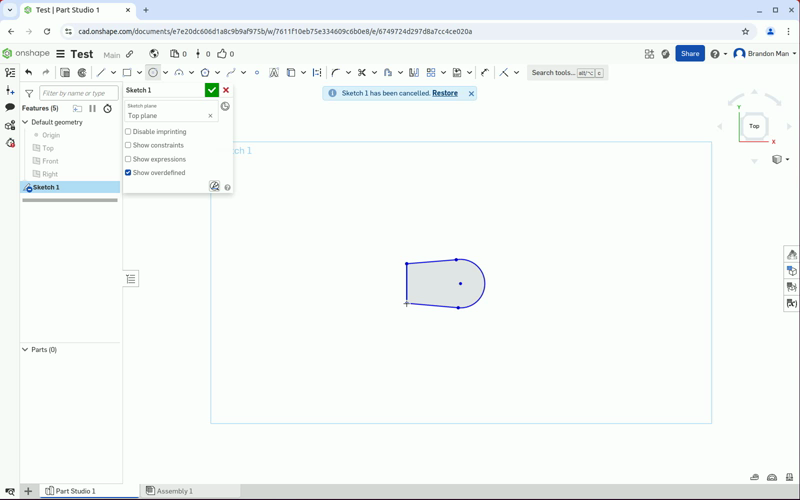
mouse_move(460, 283)
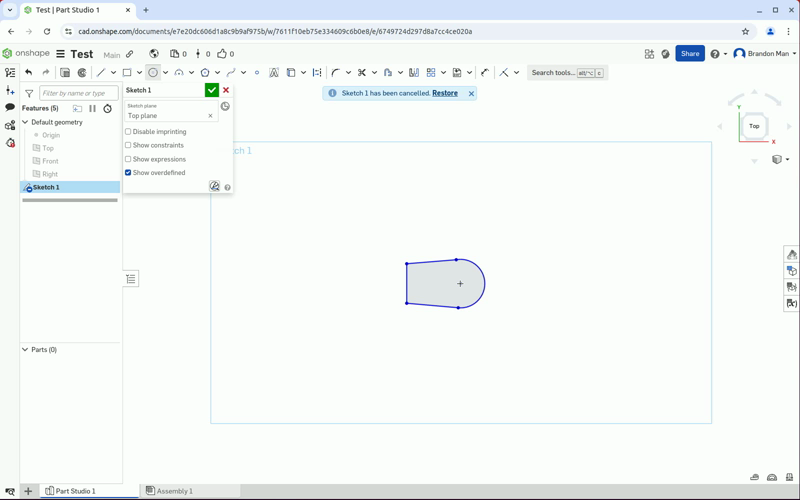
click(460, 283)
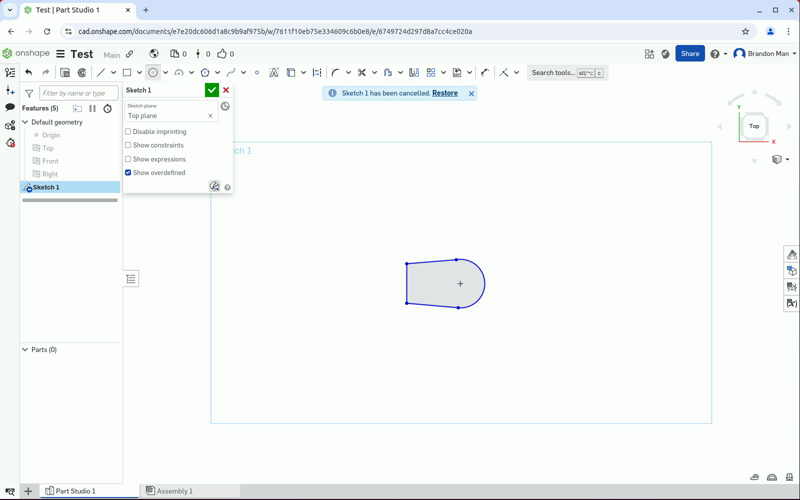
key_up(shift)
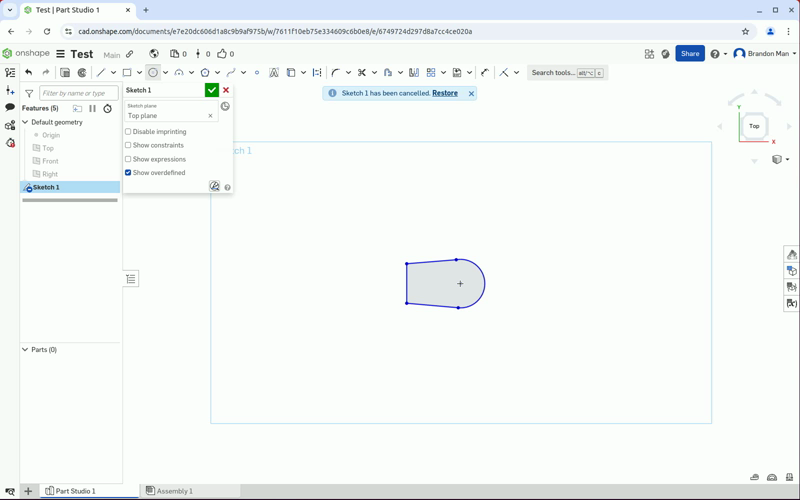
mouse_move(467, 283)
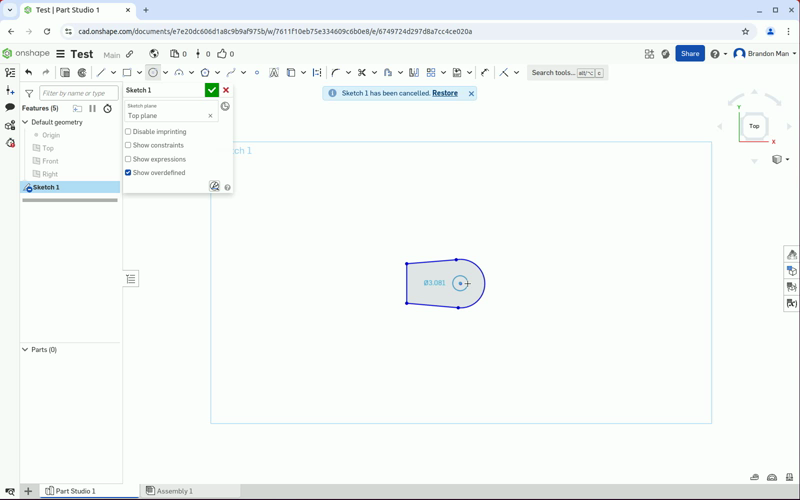
click(467, 283)
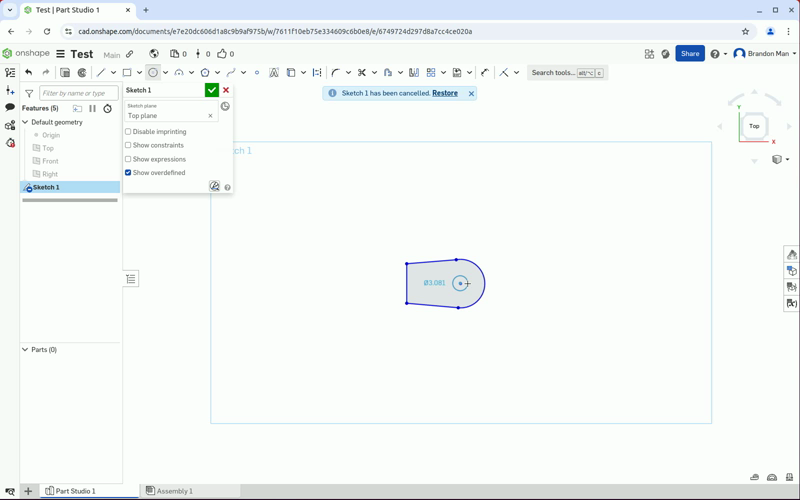
key(esc)
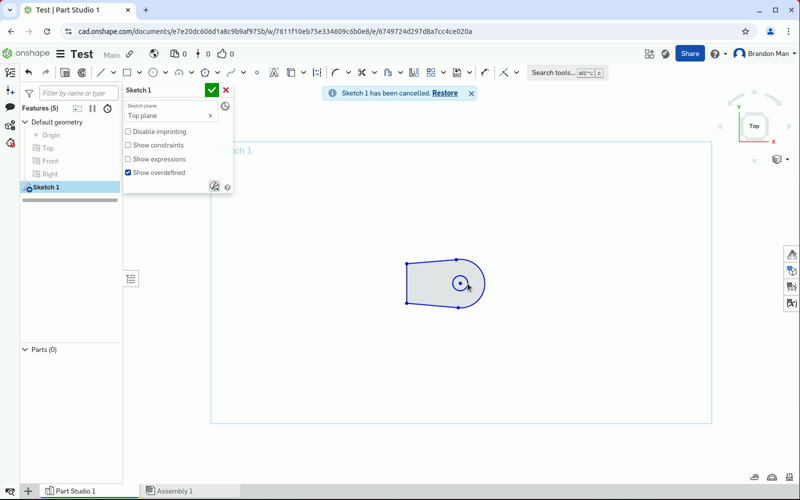
mouse_move(447, 279)
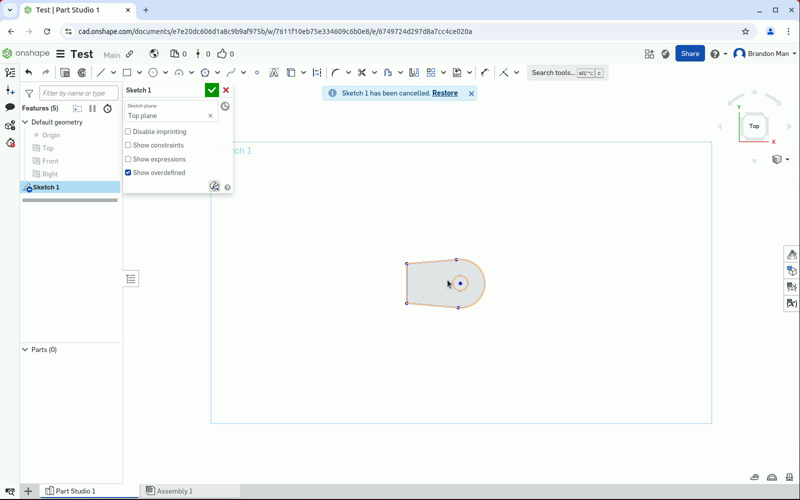
click(447, 279)
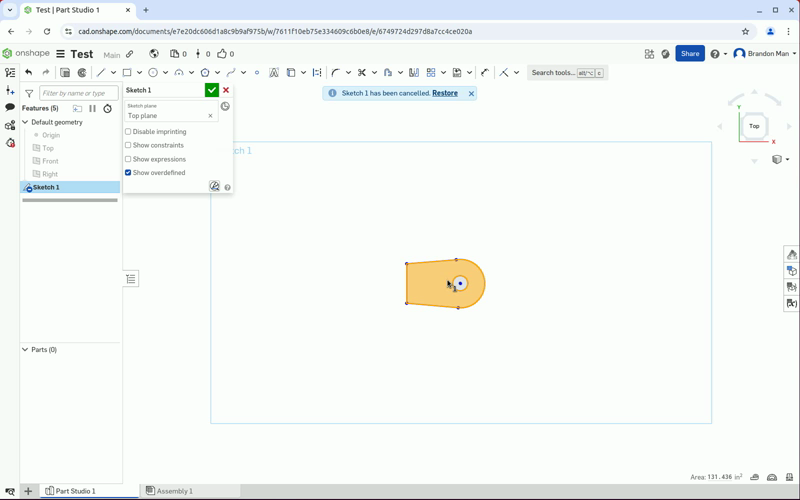
mouse_move(73, 352)
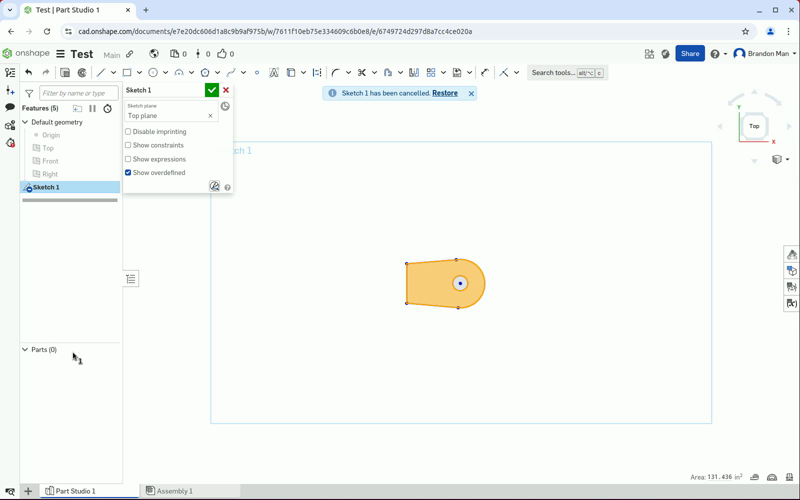
key(shift+y)
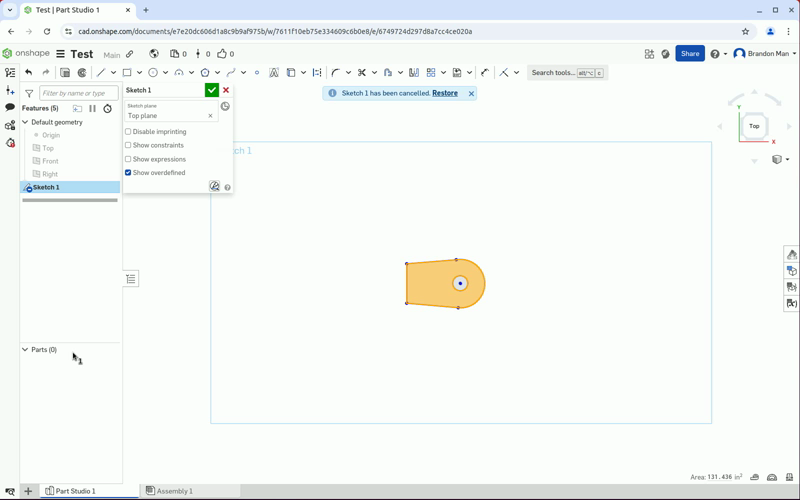
key(shift+e)
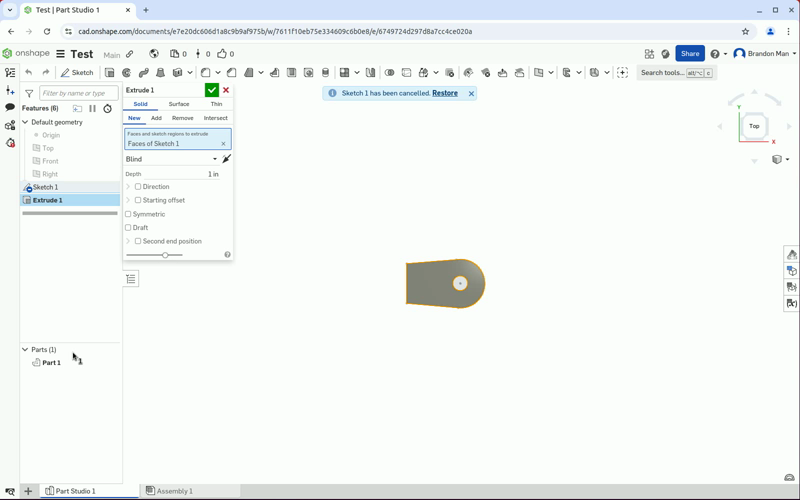
mouse_move(143, 106)
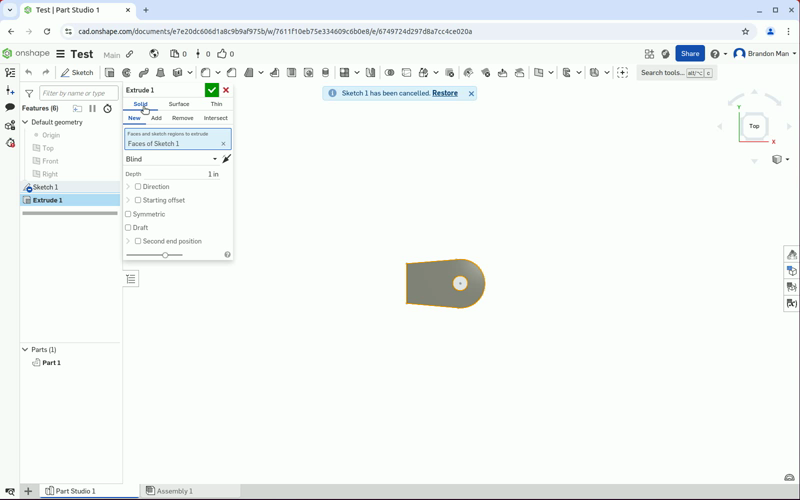
click(143, 106)
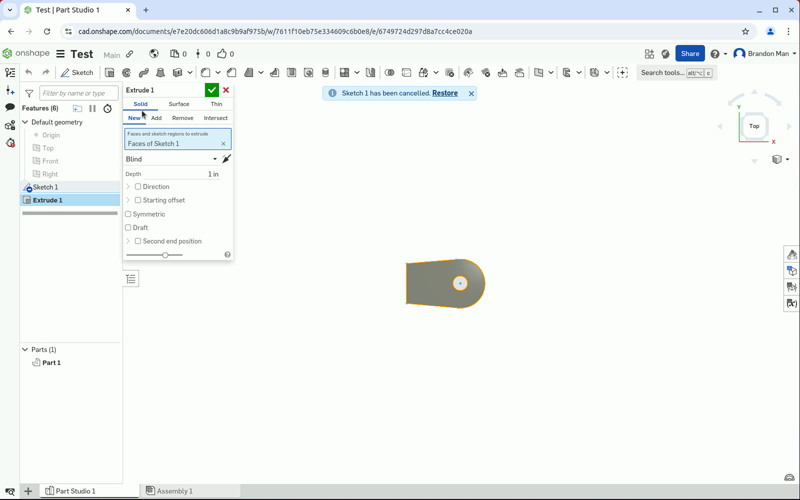
mouse_move(137, 120)
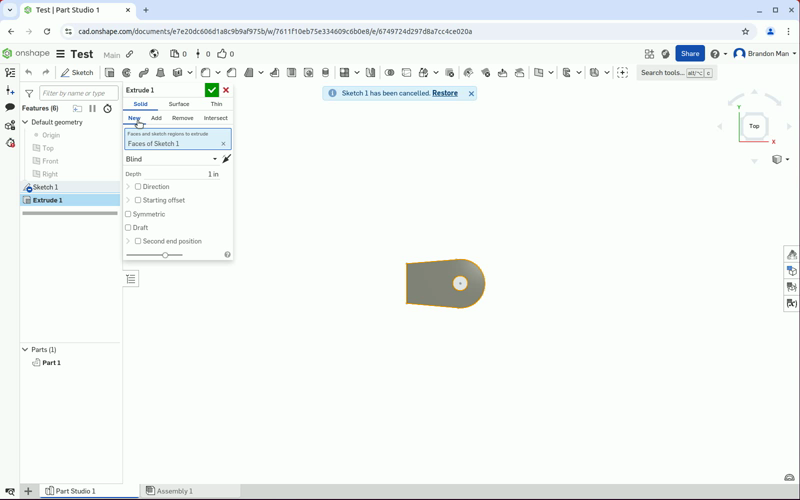
click(137, 120)
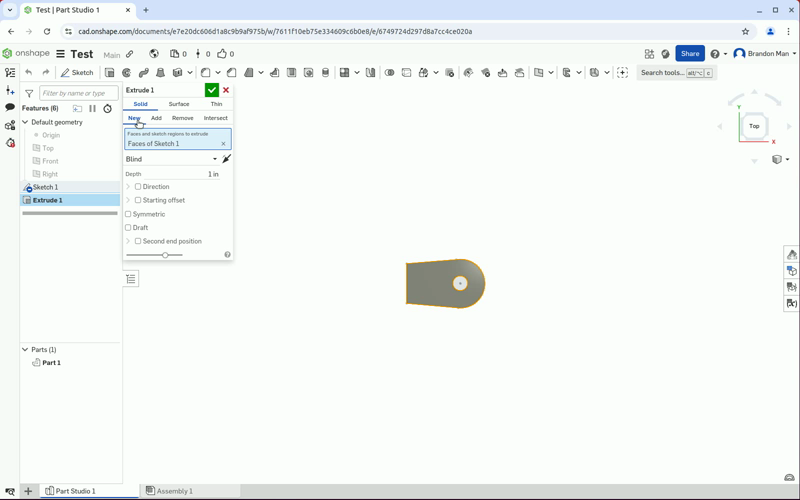
key(tab, 4)
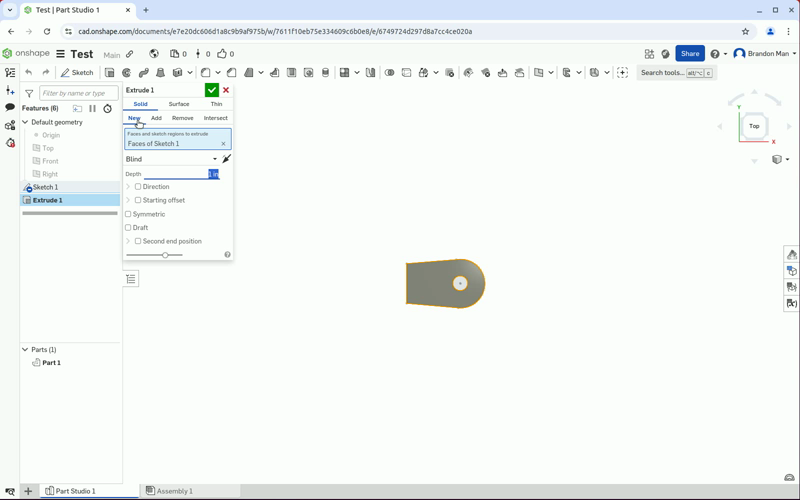
text(-1.926)
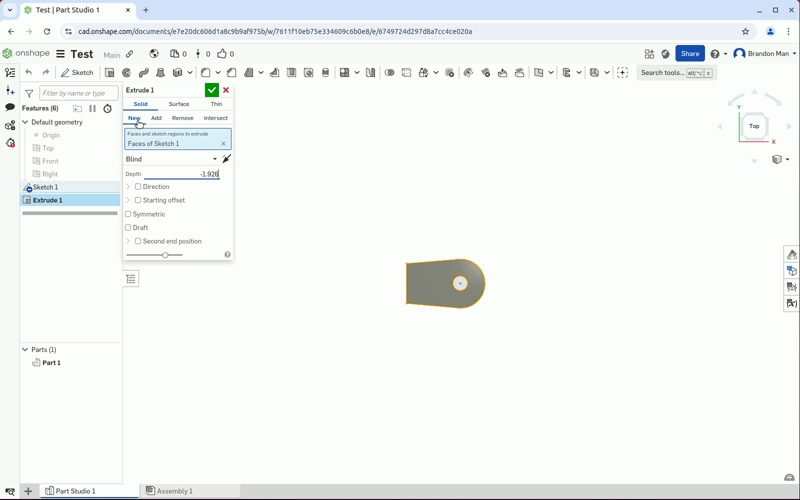
key(enter)
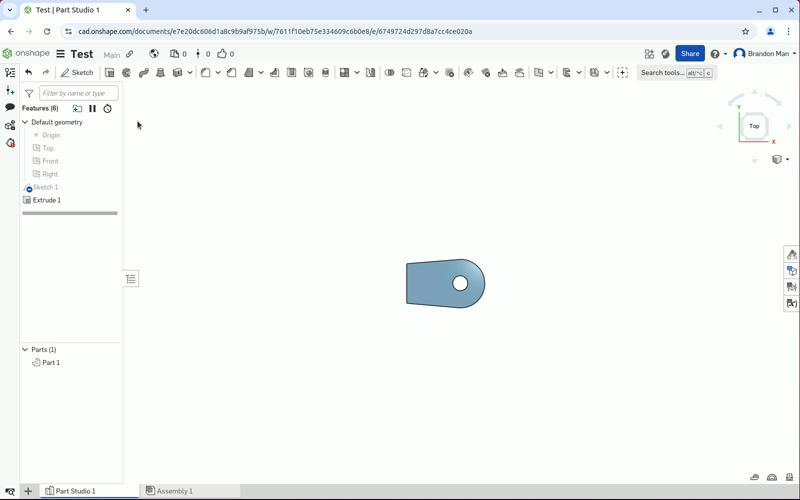
key(shift+h)
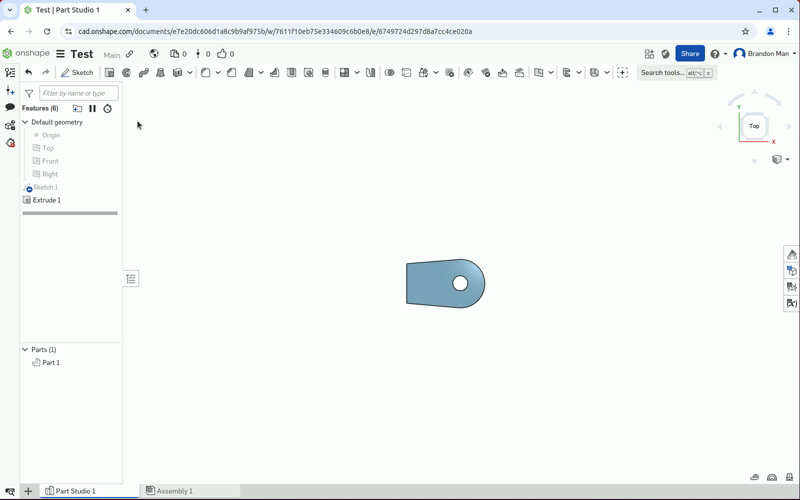
key(shift+h)
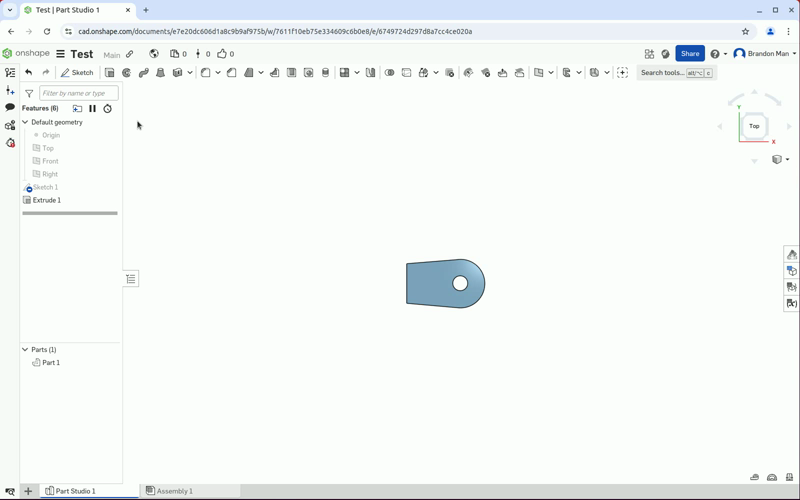
mouse_move(73, 189)
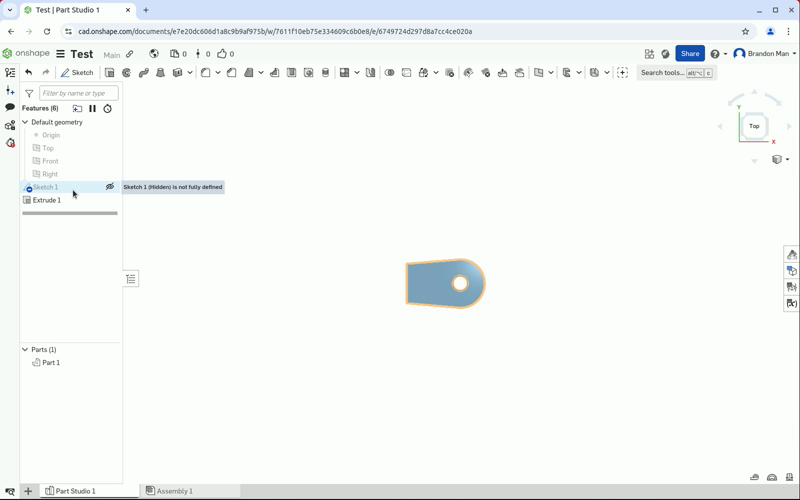
click(73, 189)
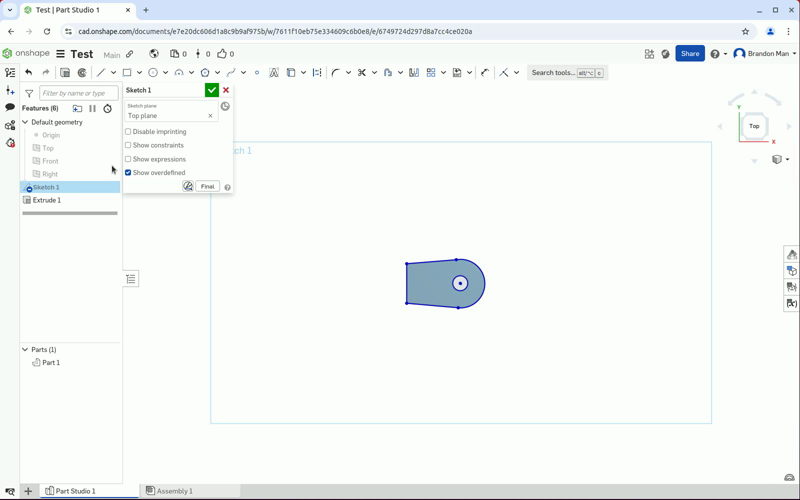
mouse_move(229, 92)
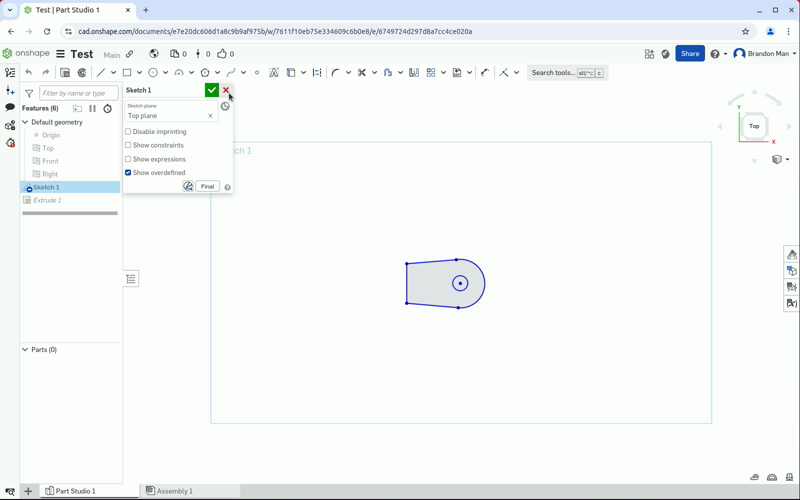
click(229, 92)
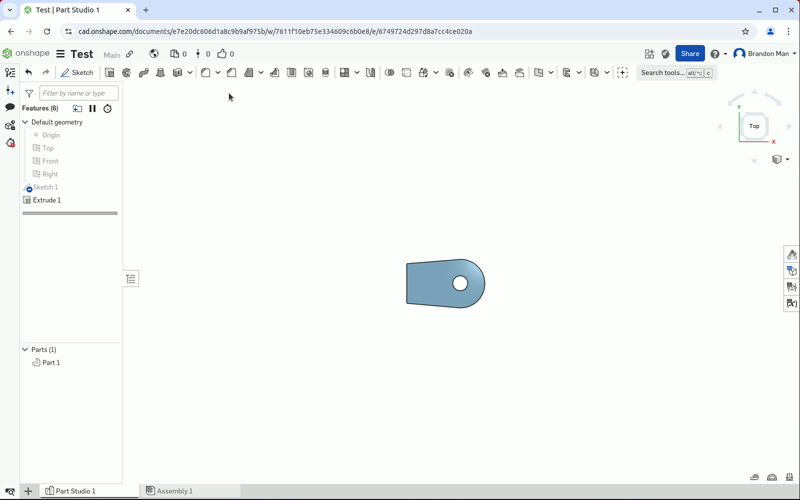
mouse_move(73, 352)
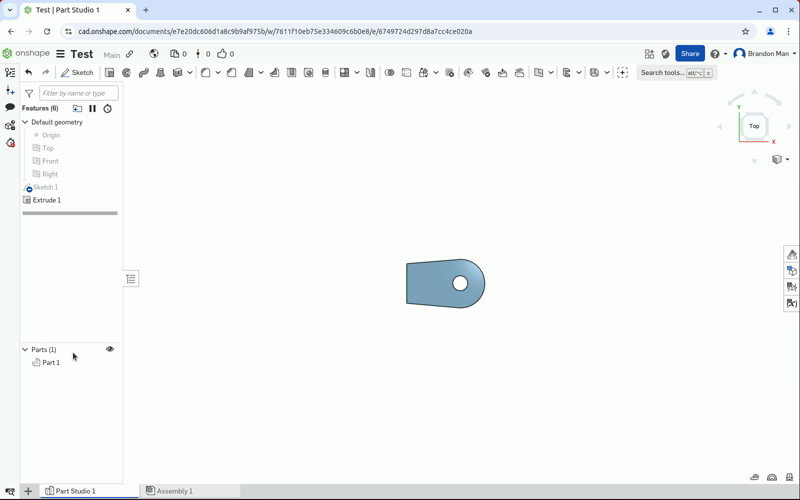
key(y)
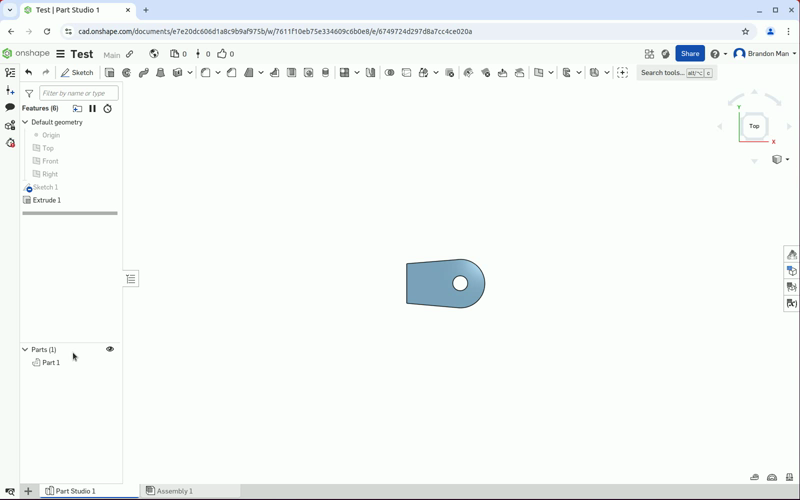
key(shift+p)
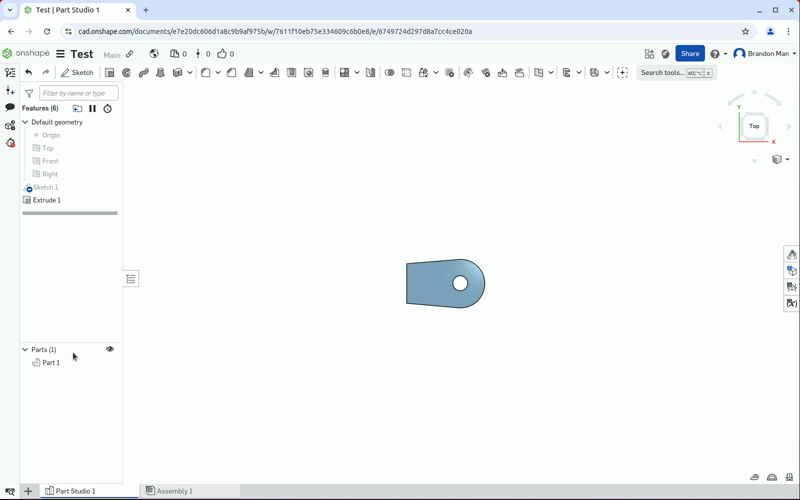
key(space)
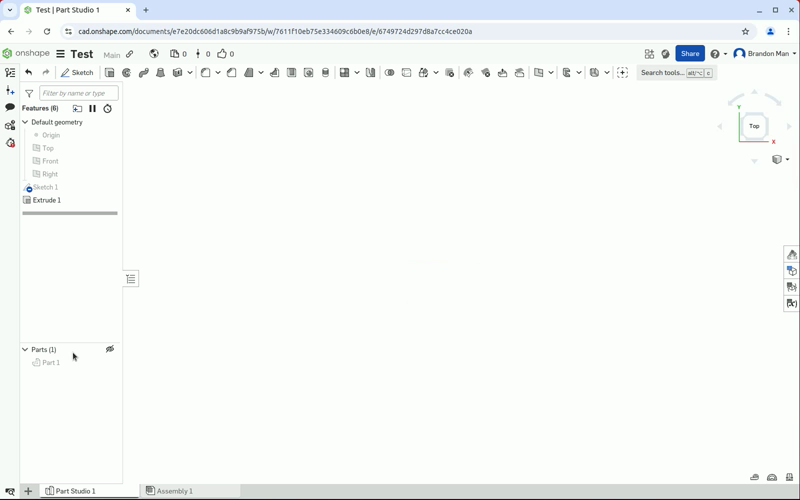
key_down(shift)
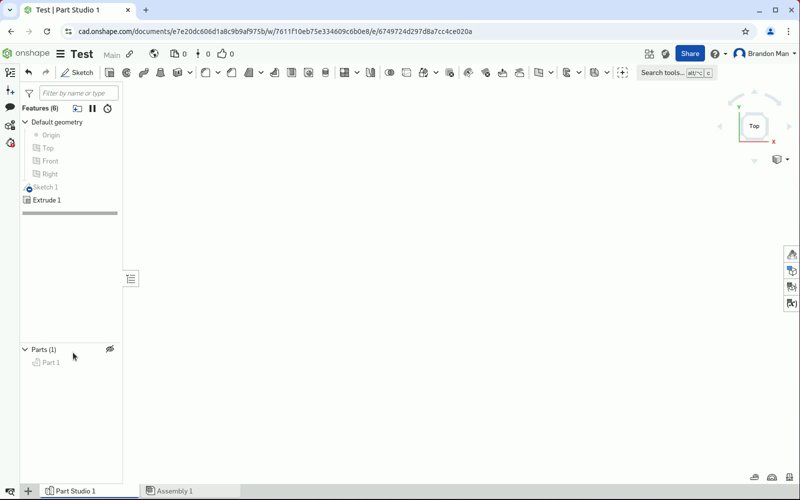
key(up)
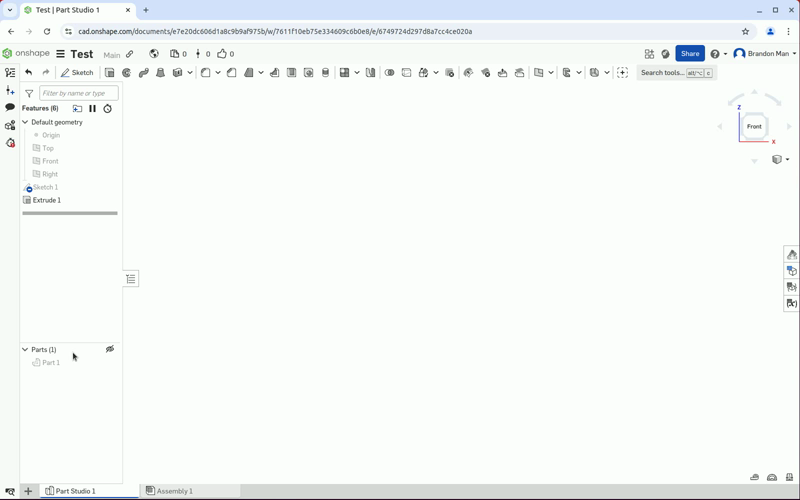
key_up(shift)
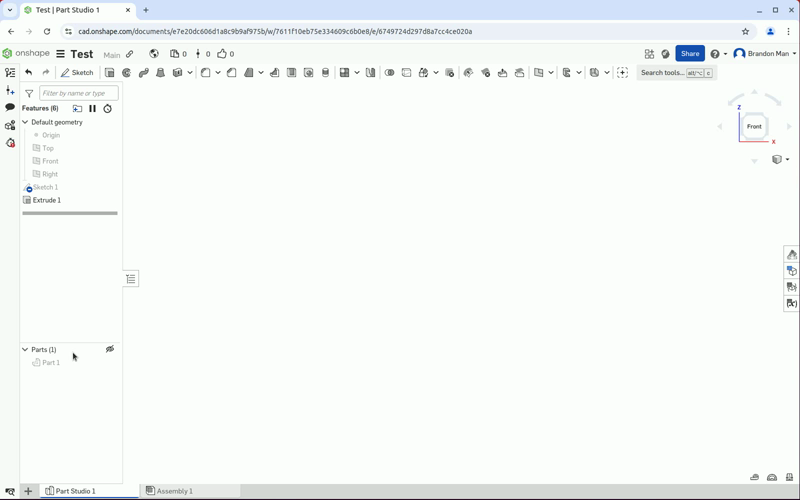
mouse_move(73, 352)
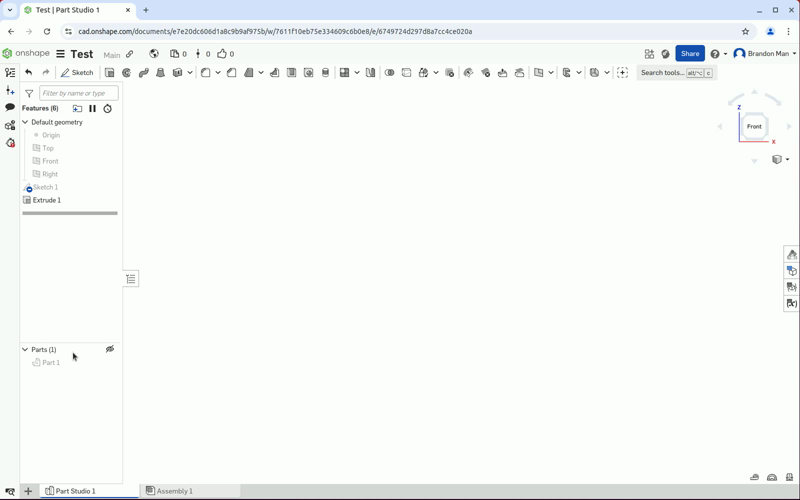
key(shift+y)
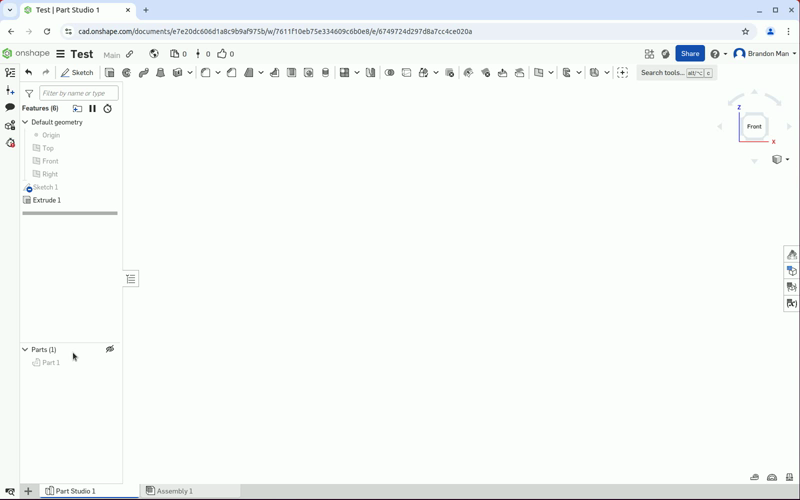
key(shift+s)
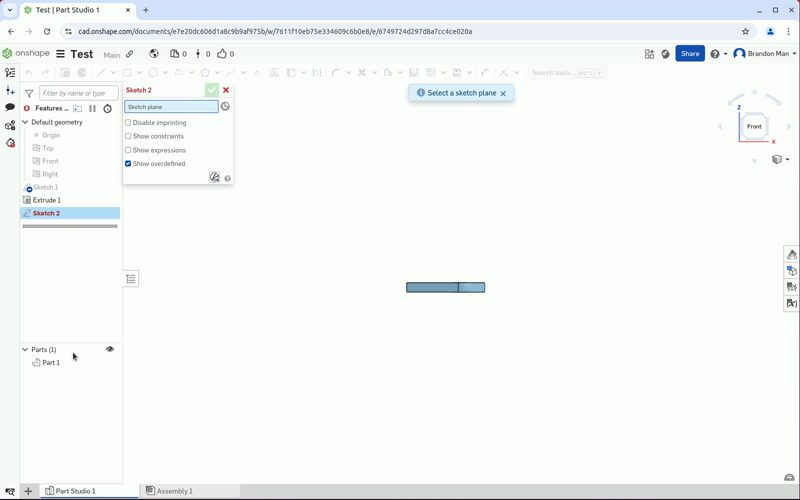
mouse_move(73, 163)
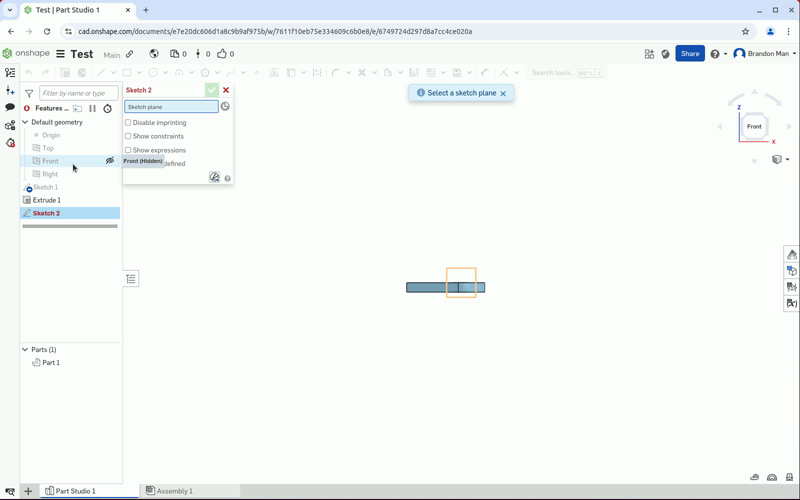
click(73, 163)
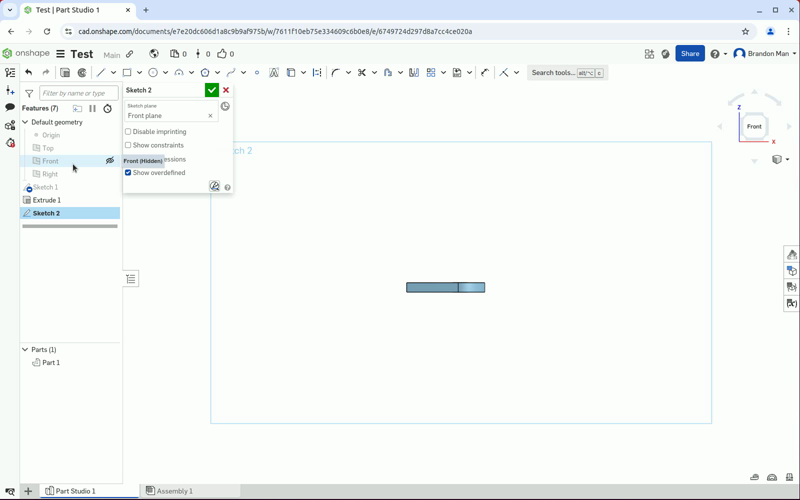
mouse_move(73, 352)
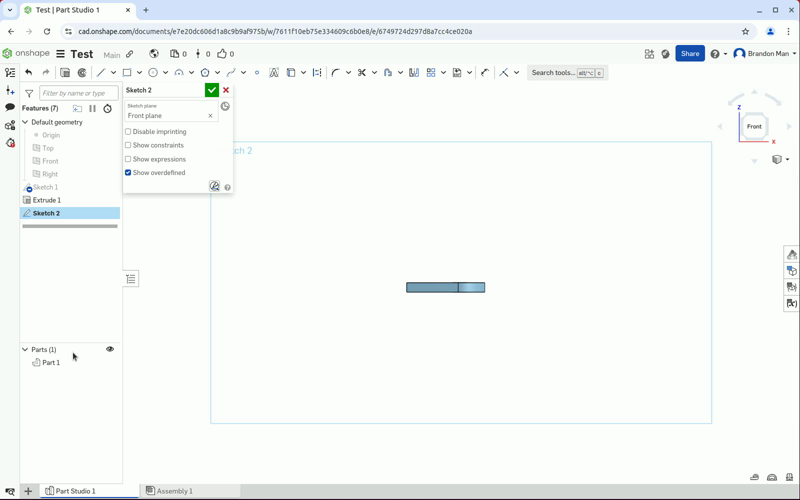
key(y)
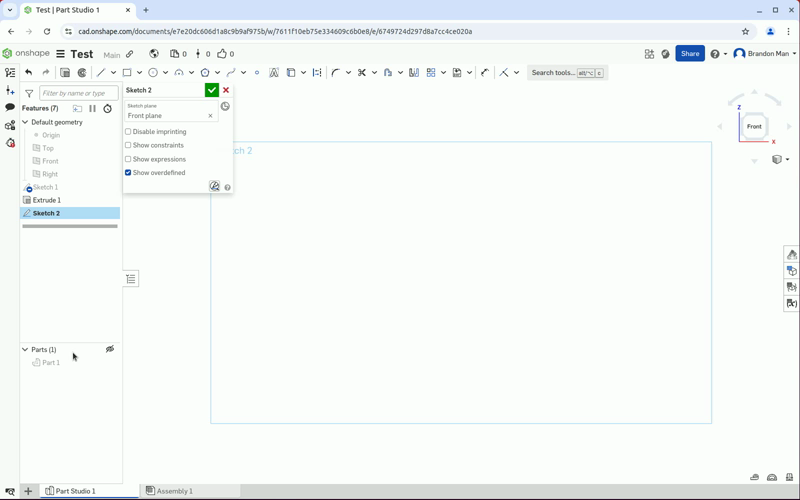
key(l)
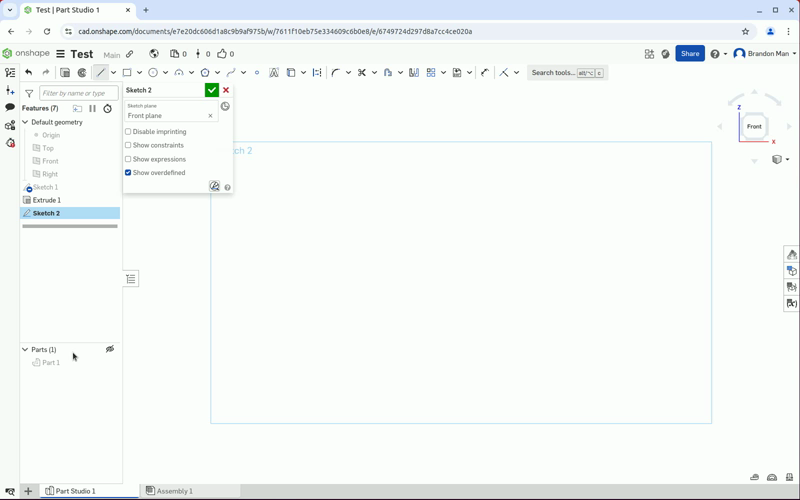
key_down(shift)
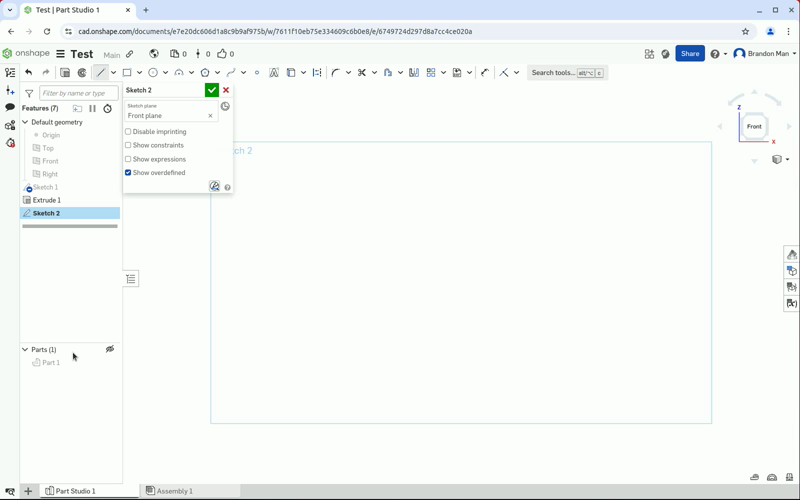
mouse_move(411, 282)
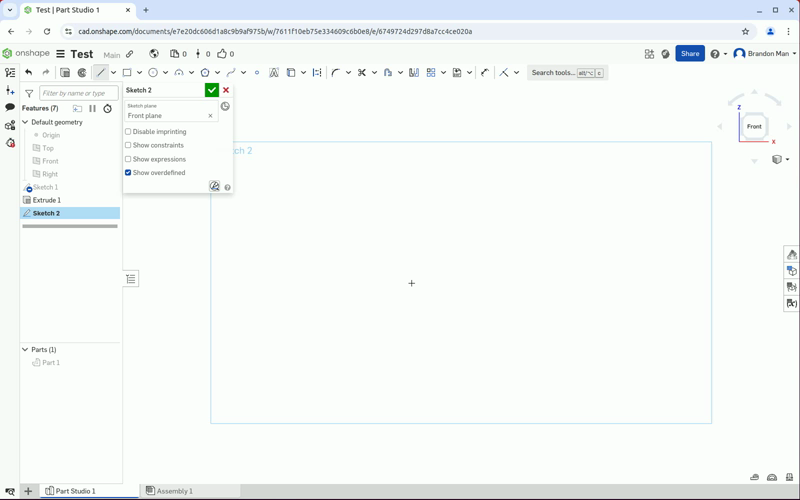
click(411, 282)
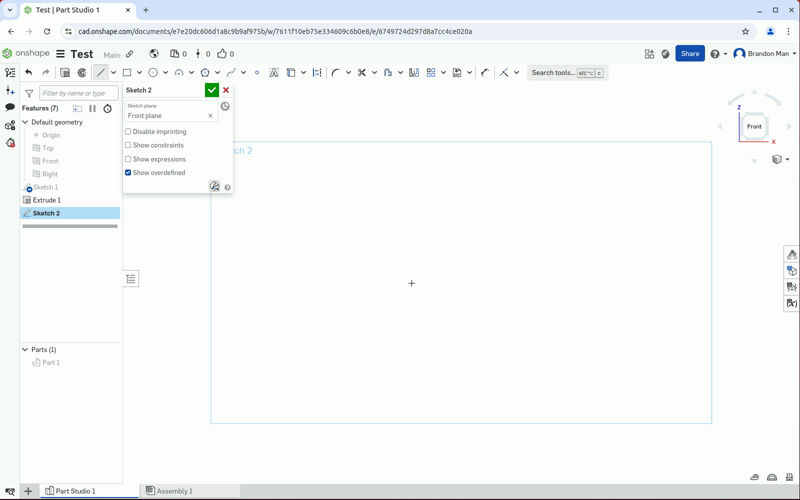
key_up(shift)
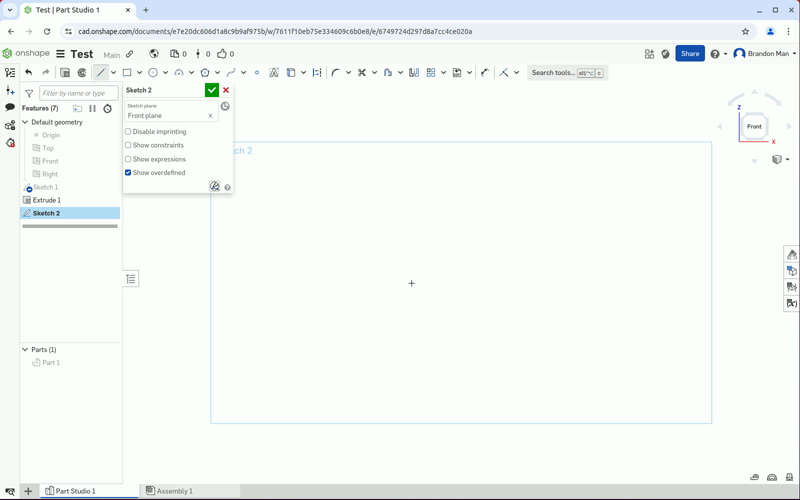
key_down(shift)
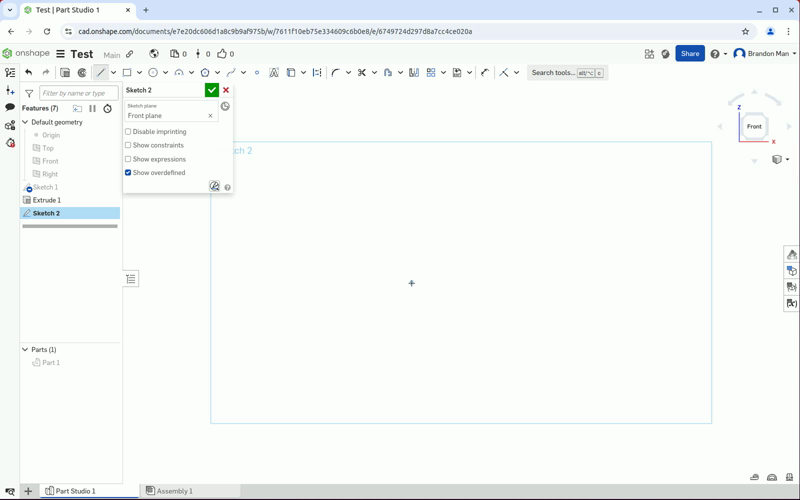
mouse_move(441, 282)
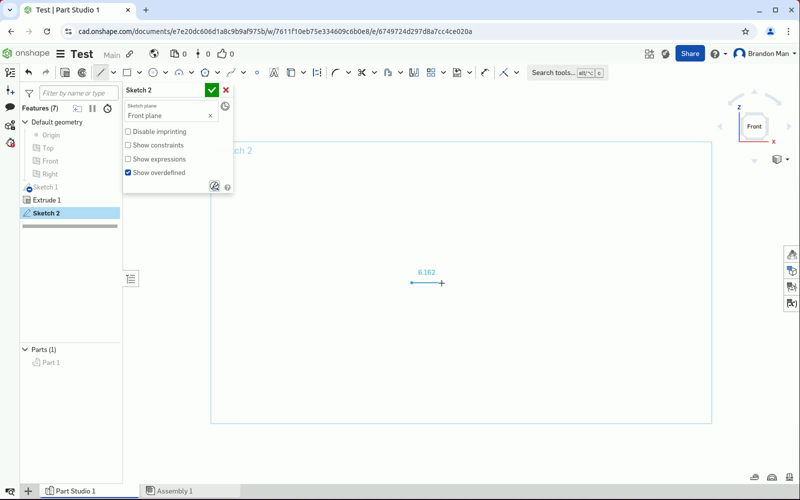
mouse_move(435, 282)
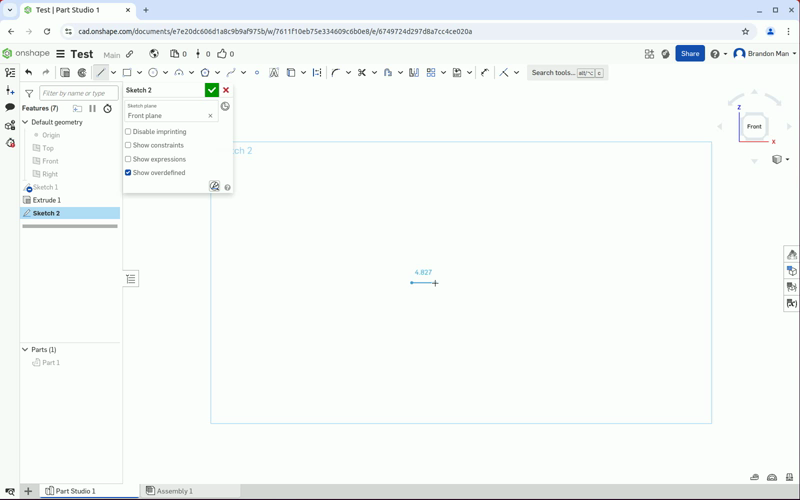
click(435, 282)
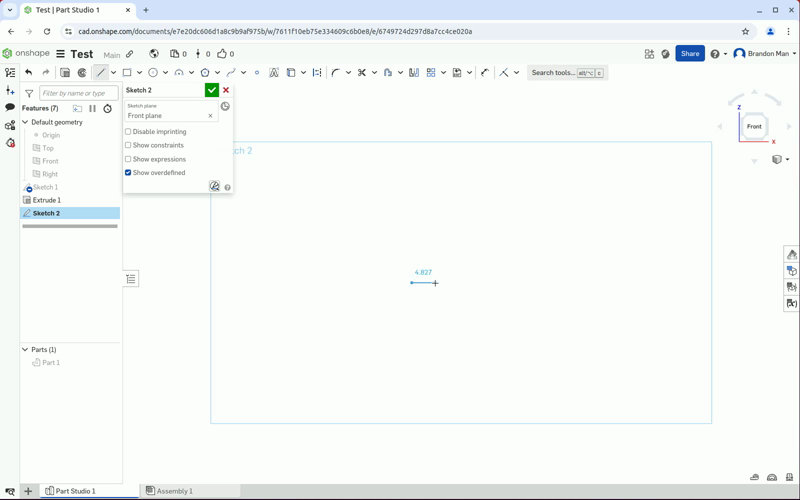
key_up(shift)
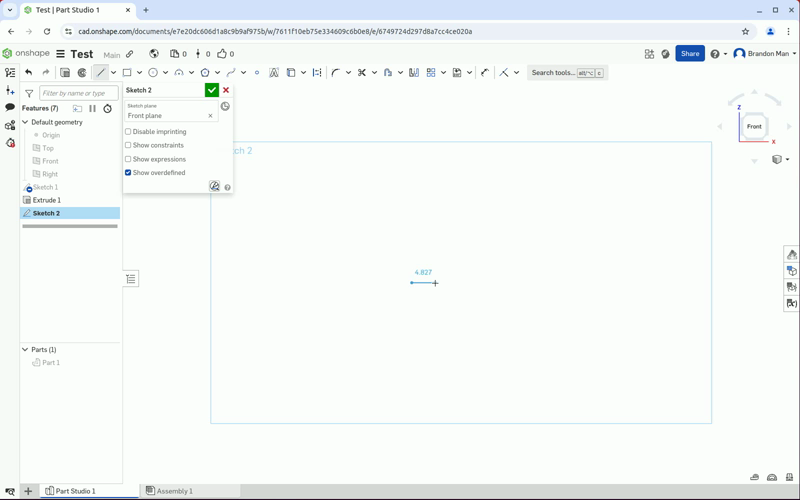
key_down(shift)
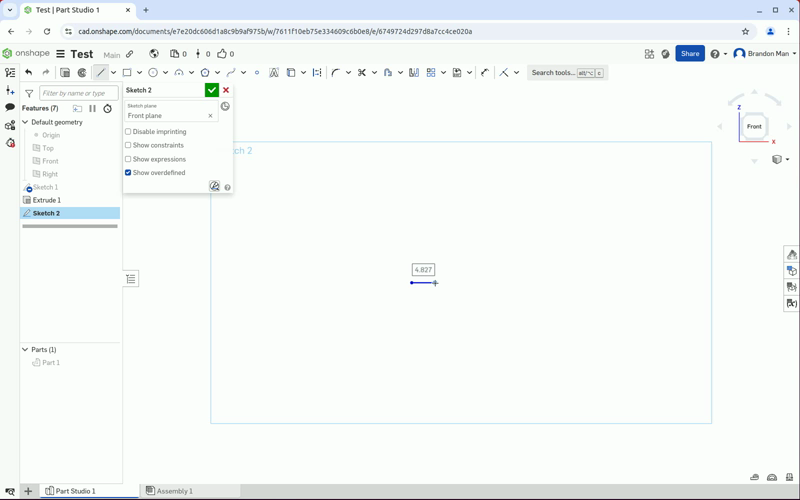
mouse_move(435, 207)
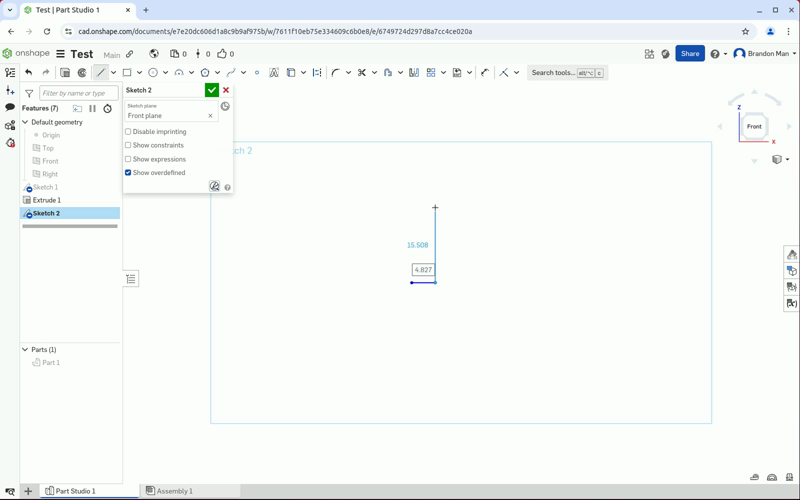
click(435, 207)
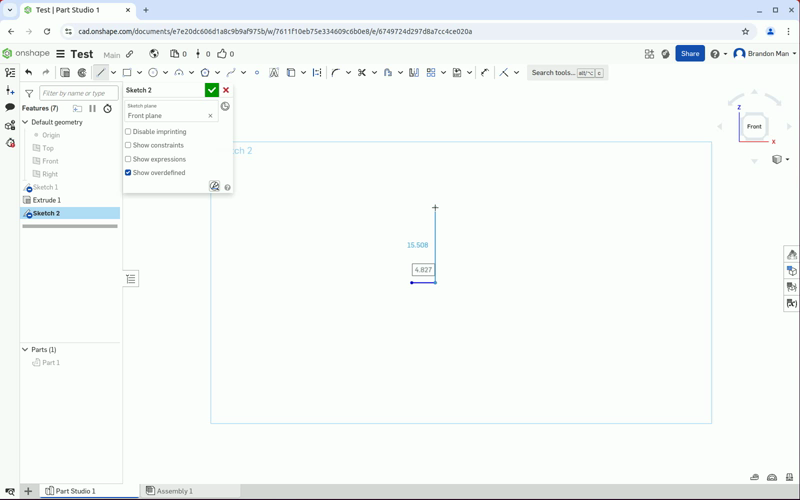
key_up(shift)
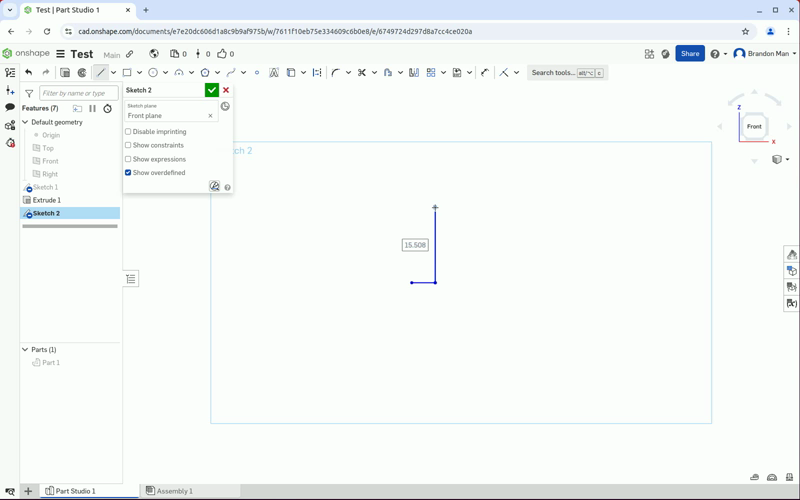
key_down(shift)
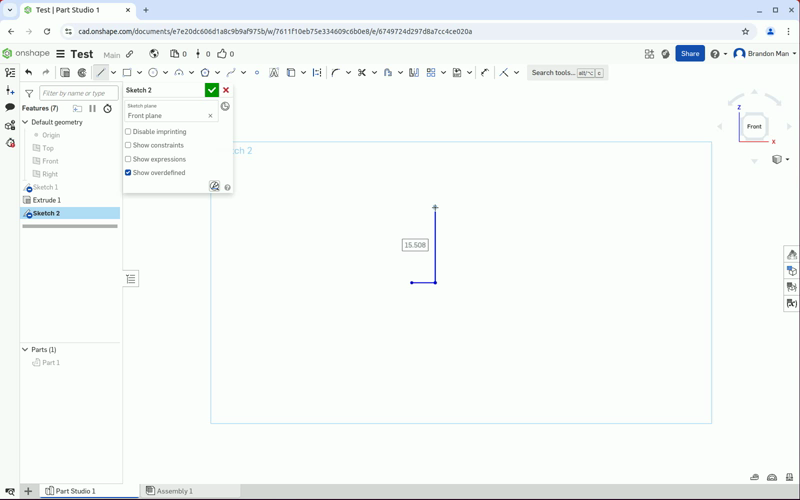
mouse_move(465, 207)
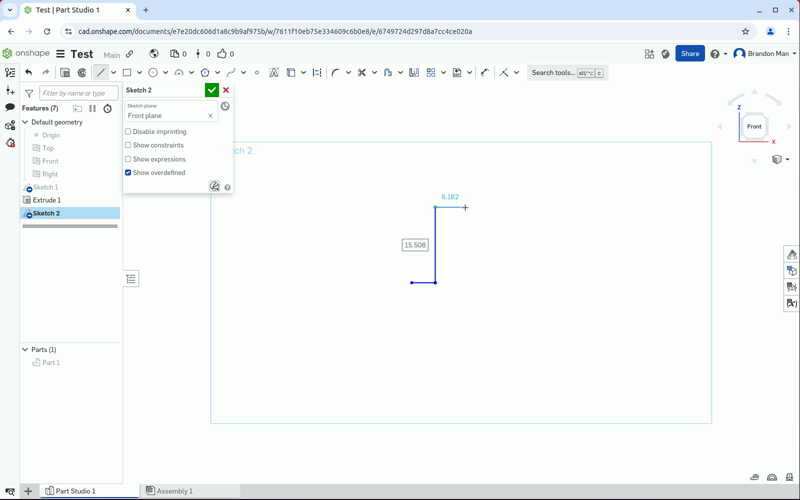
mouse_move(419, 207)
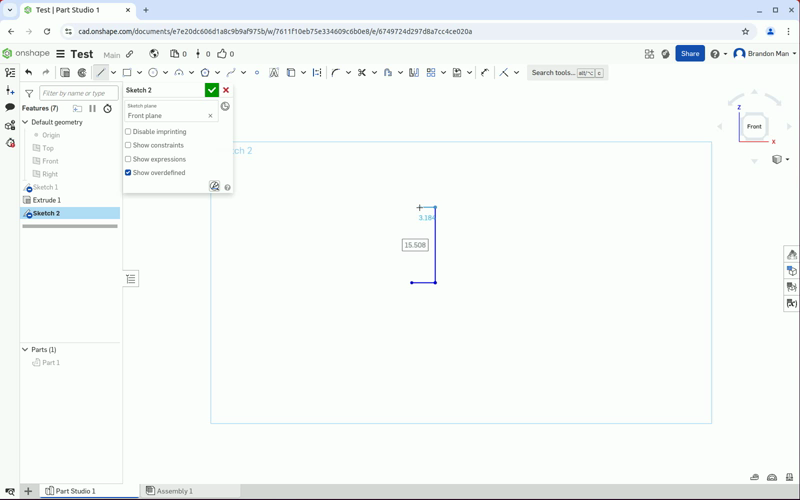
click(419, 207)
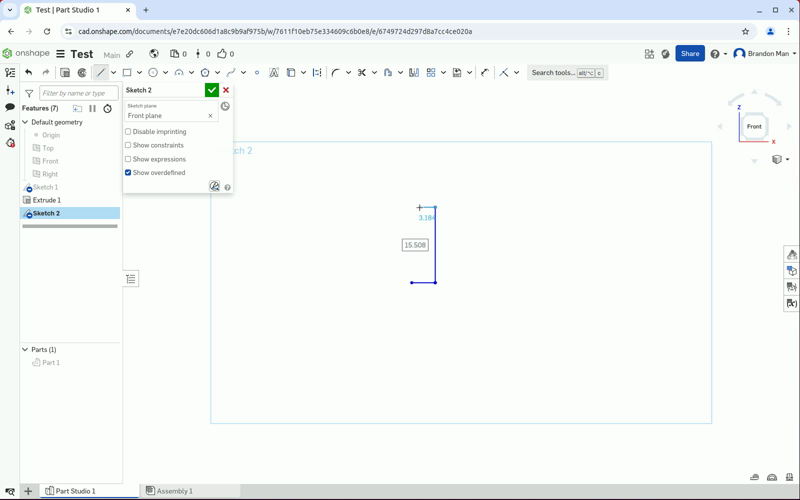
key_up(shift)
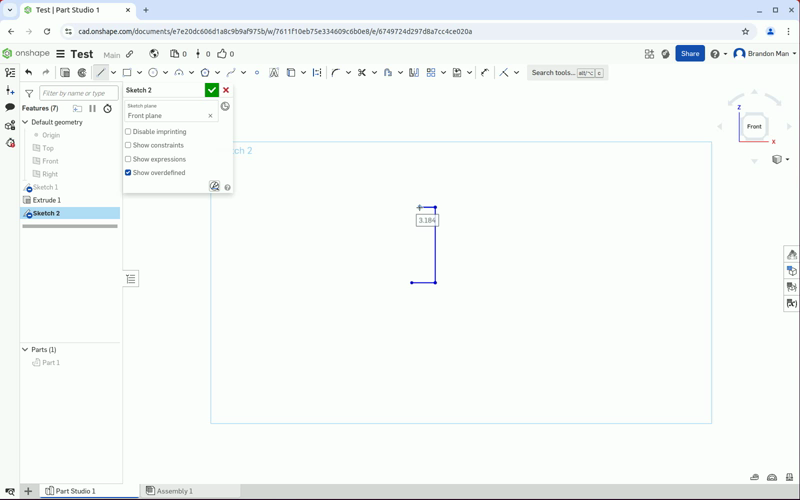
key_down(shift)
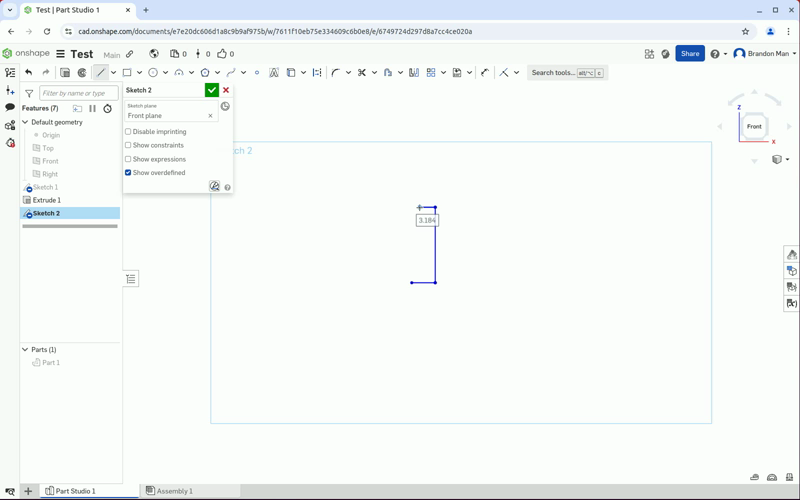
mouse_move(450, 207)
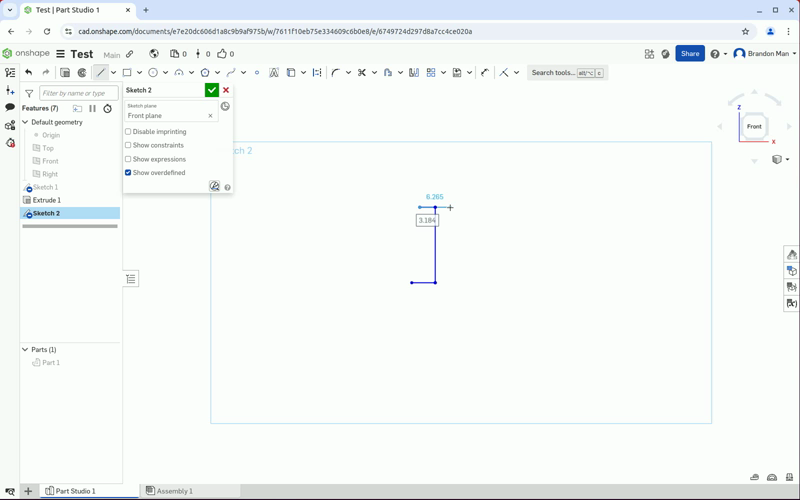
mouse_move(419, 170)
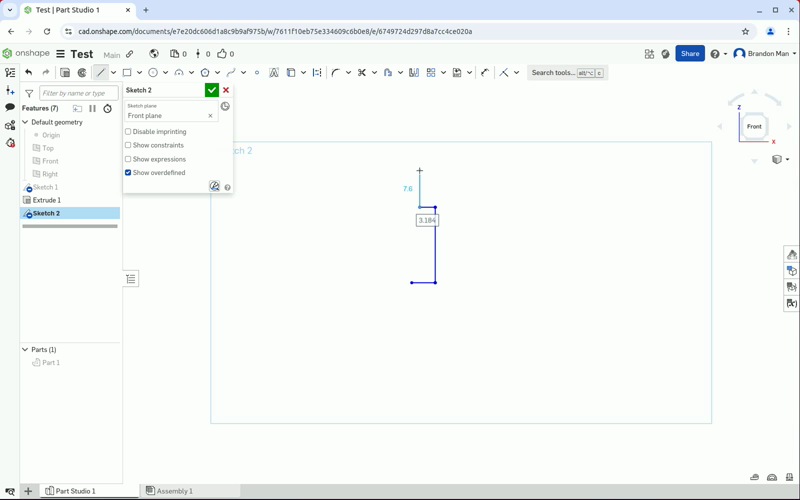
click(419, 170)
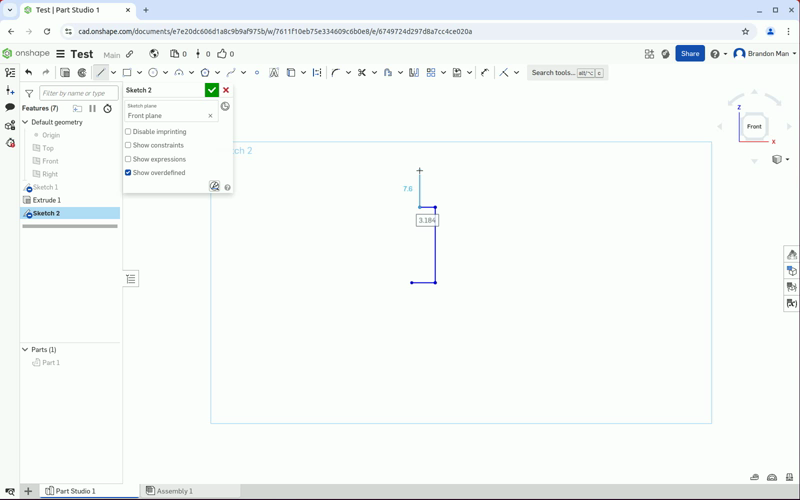
key_up(shift)
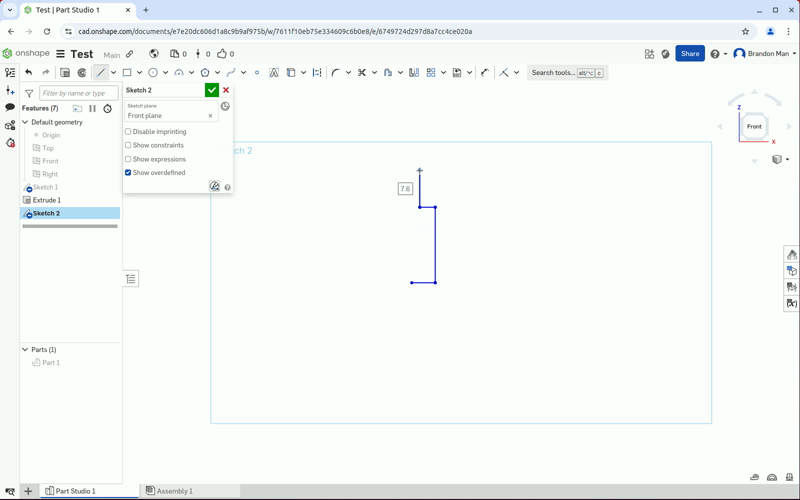
key_down(shift)
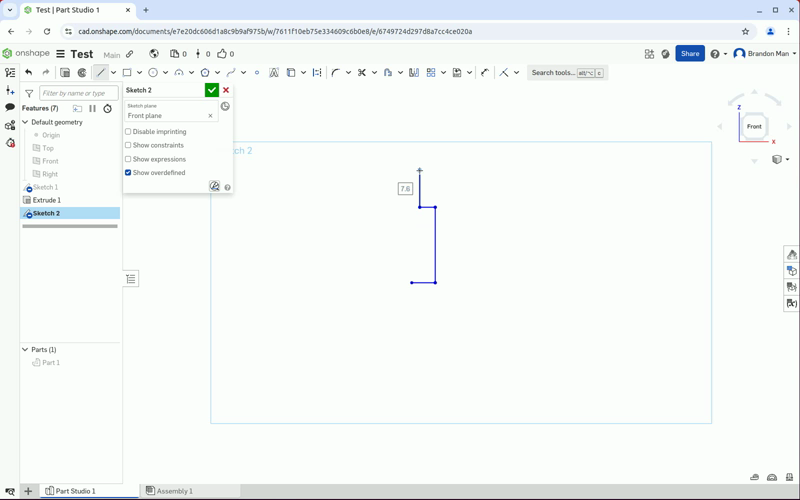
mouse_move(450, 170)
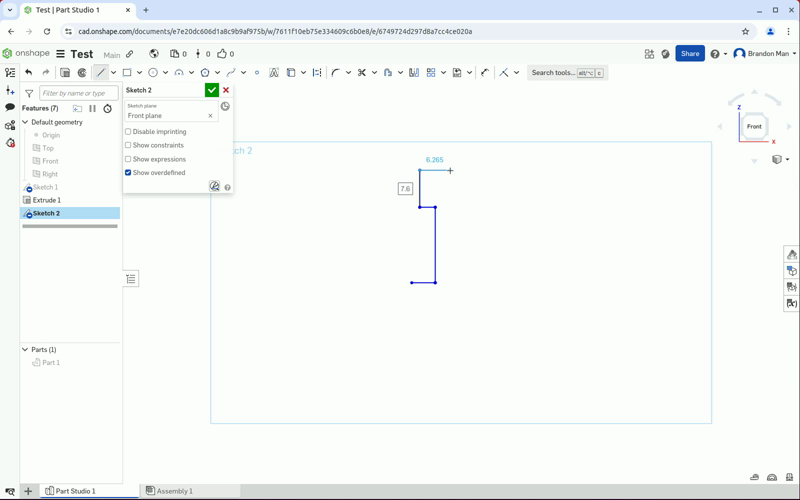
mouse_move(411, 170)
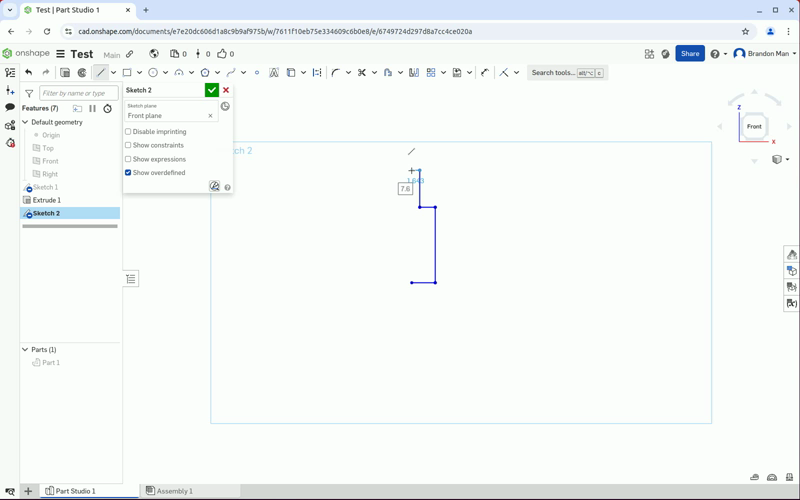
click(411, 170)
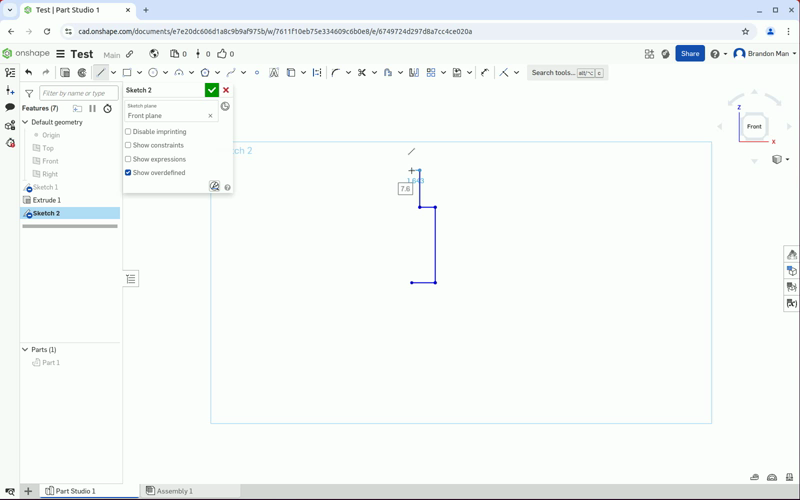
key_up(shift)
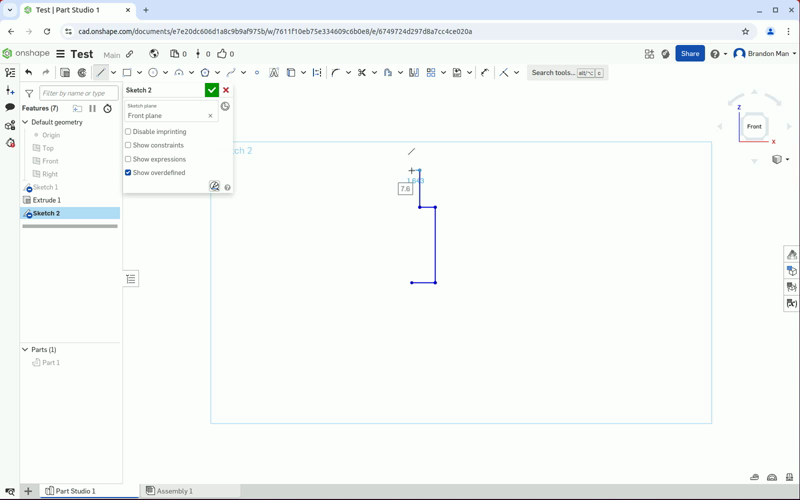
key_down(shift)
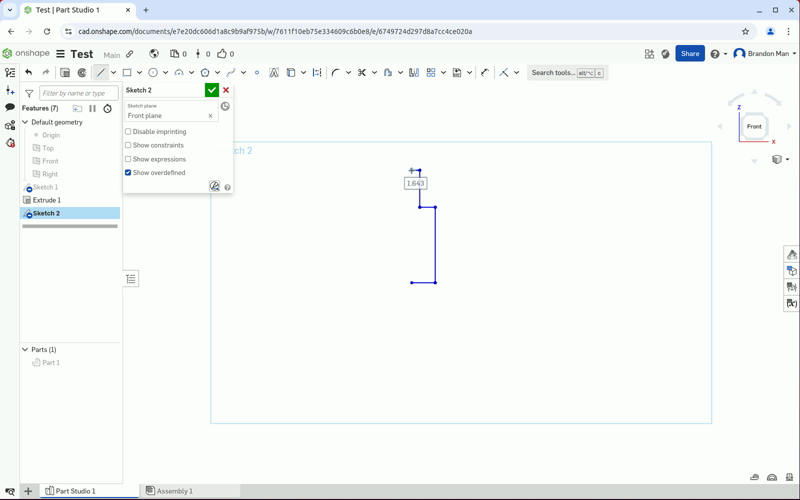
mouse_move(411, 282)
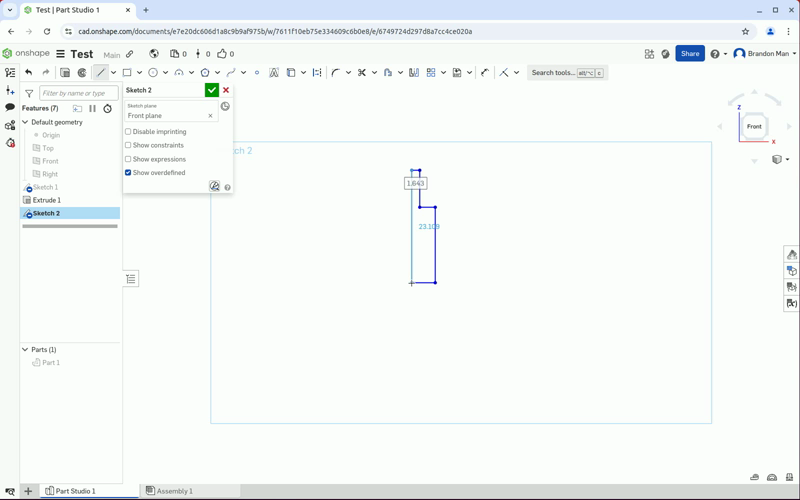
key_up(shift)
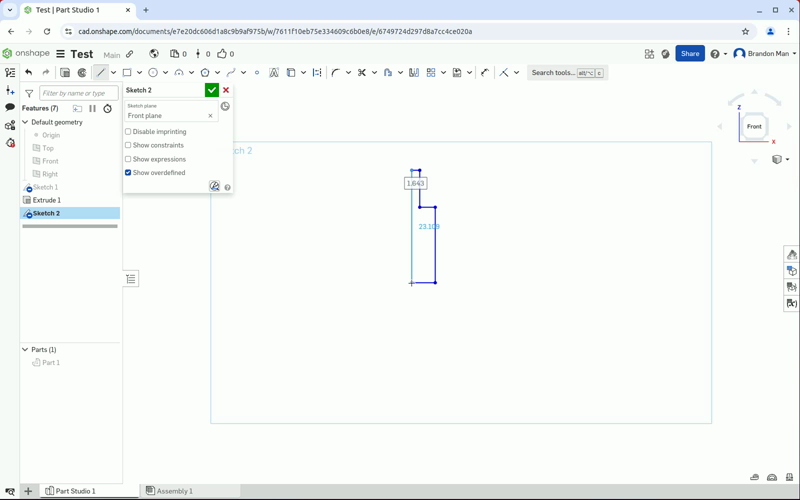
click(411, 282)
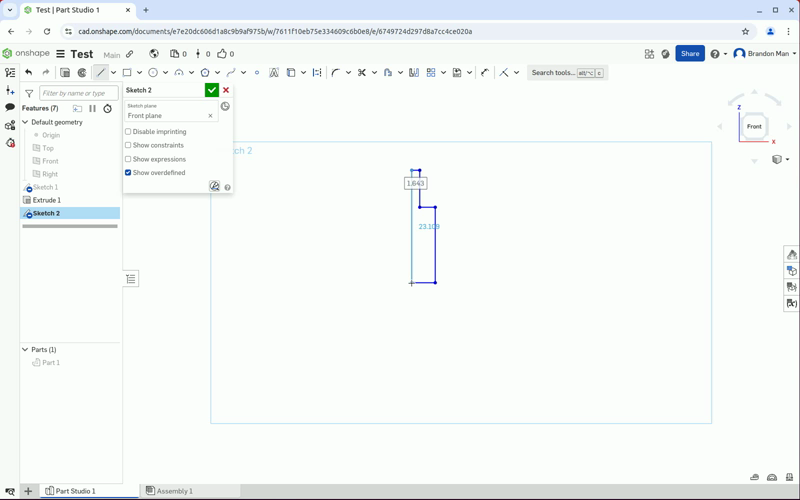
key(esc)
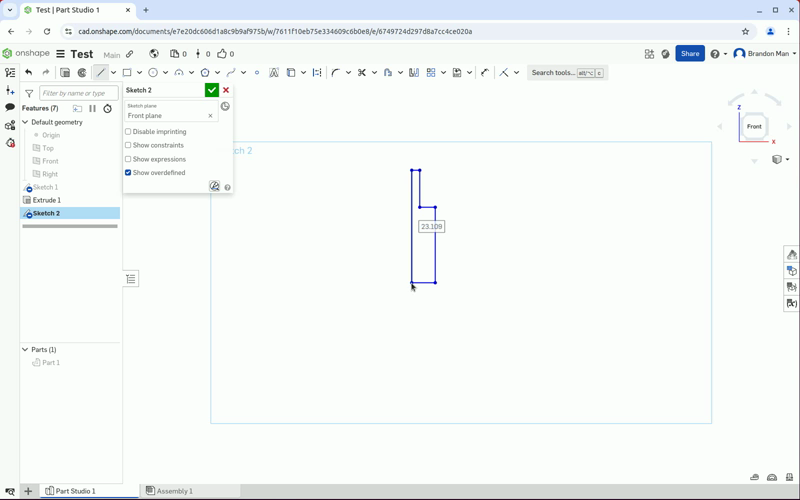
key(c)
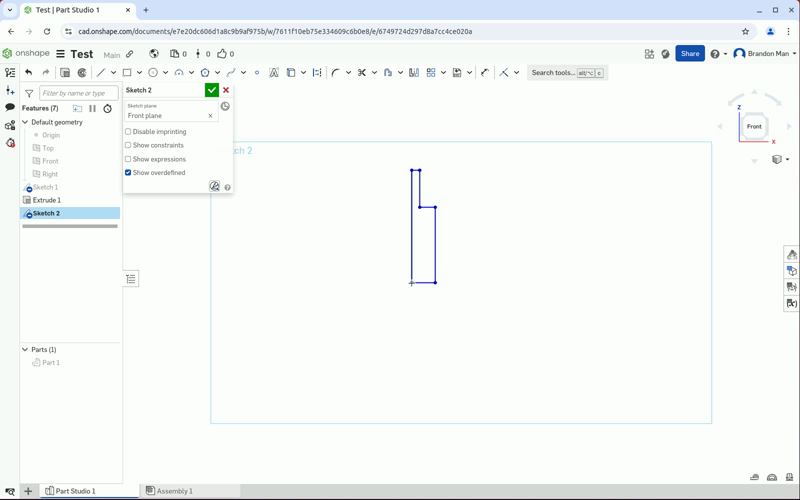
key_down(shift)
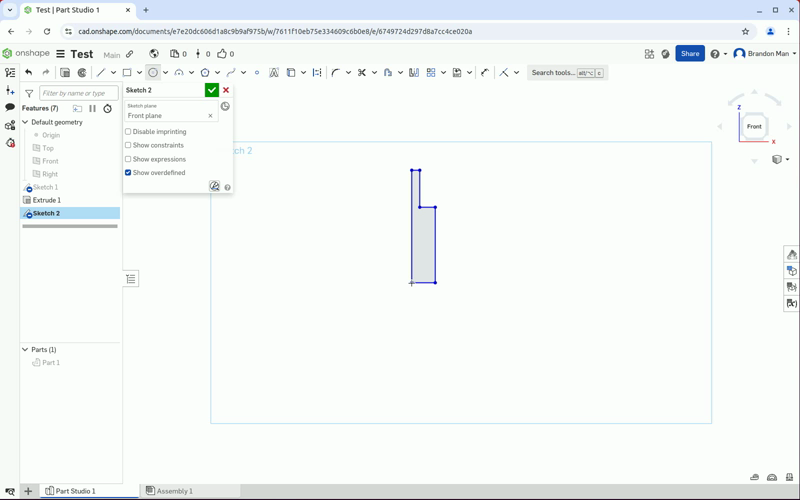
mouse_move(423, 239)
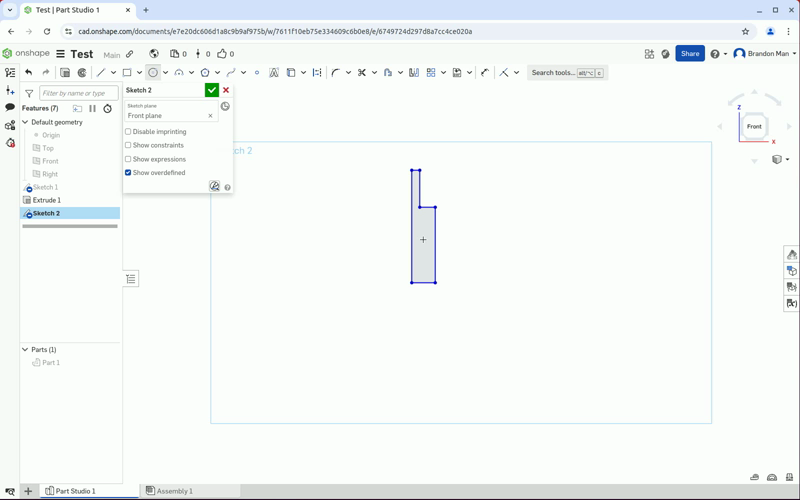
click(423, 239)
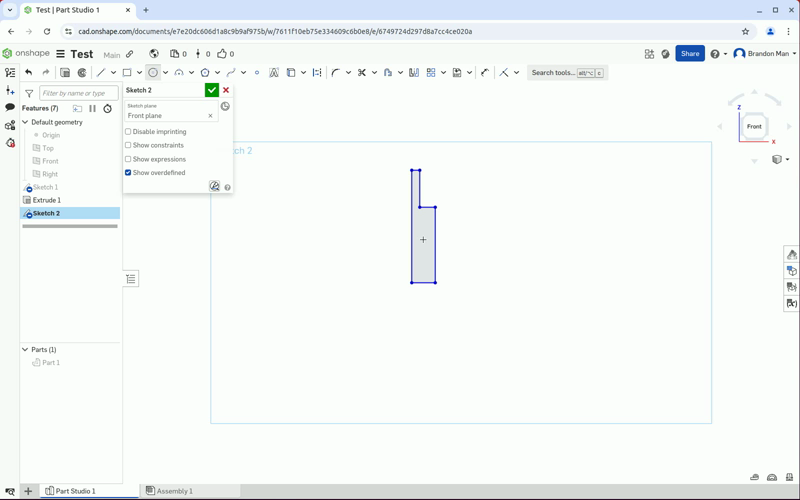
key_up(shift)
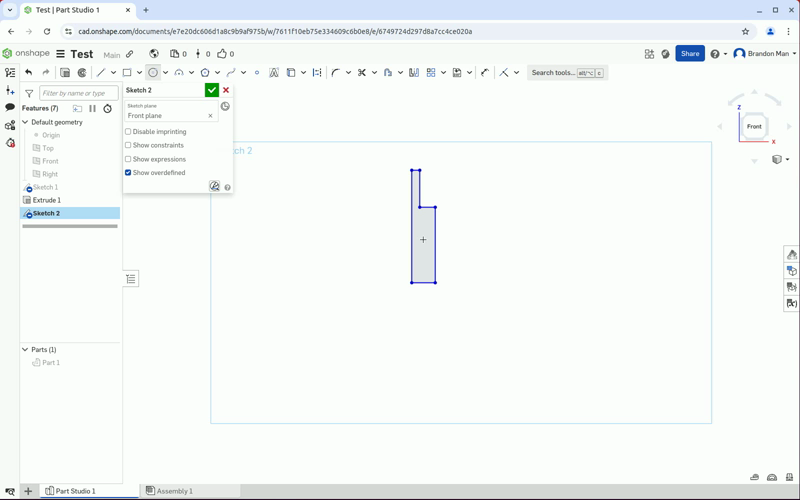
mouse_move(428, 239)
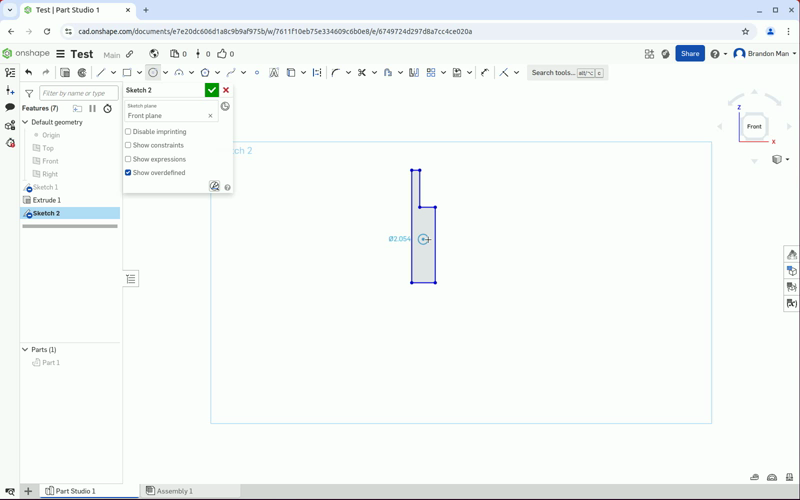
click(428, 239)
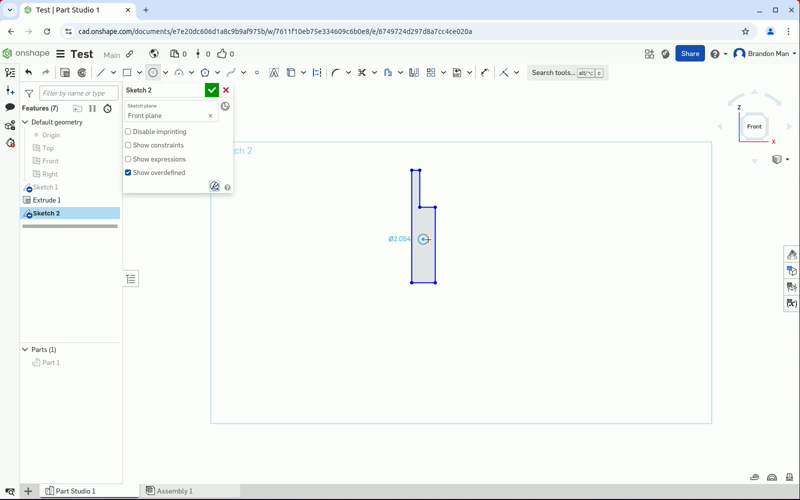
key(esc)
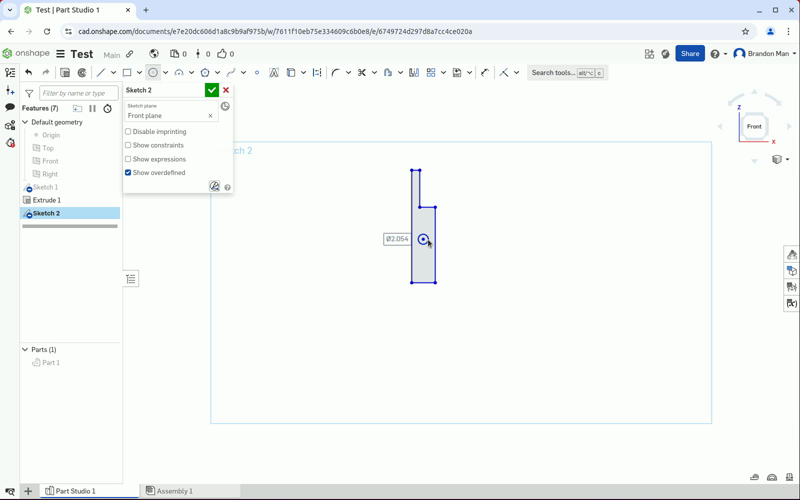
key(c)
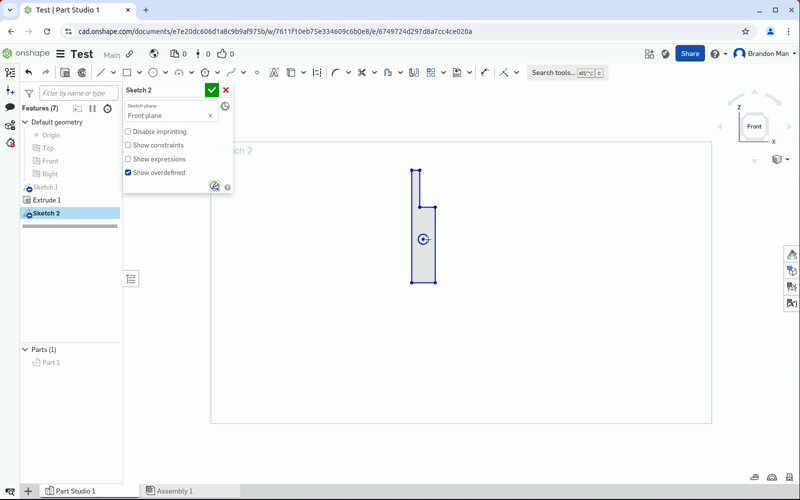
key_down(shift)
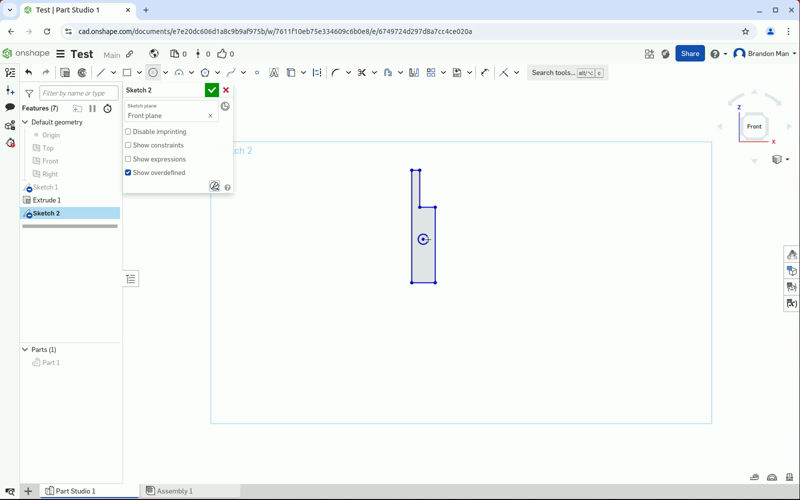
mouse_move(423, 226)
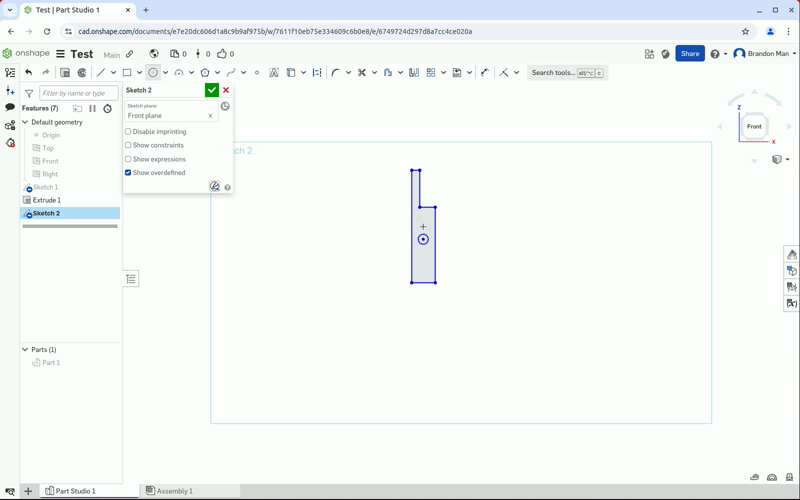
click(423, 226)
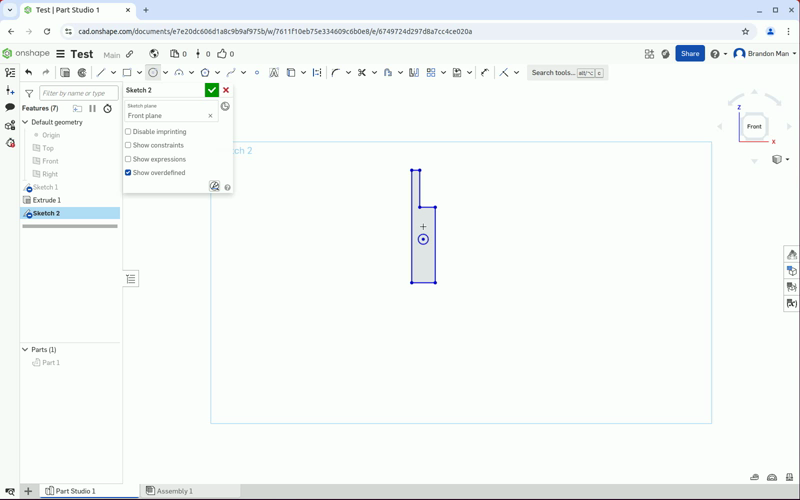
key_up(shift)
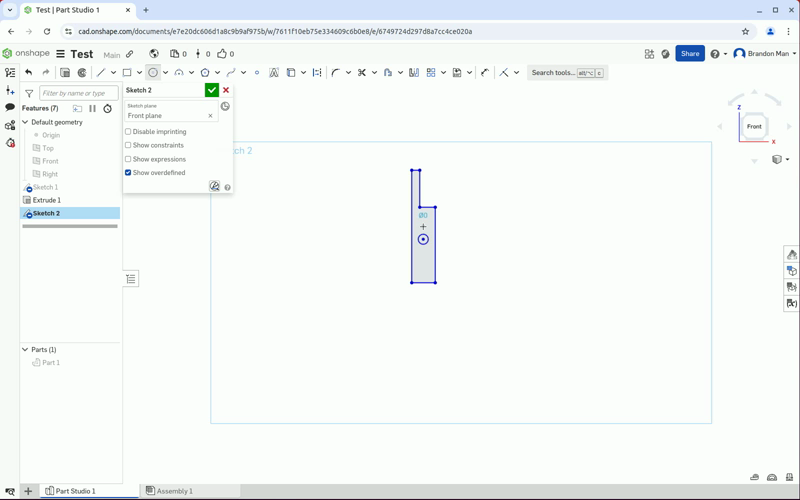
mouse_move(428, 226)
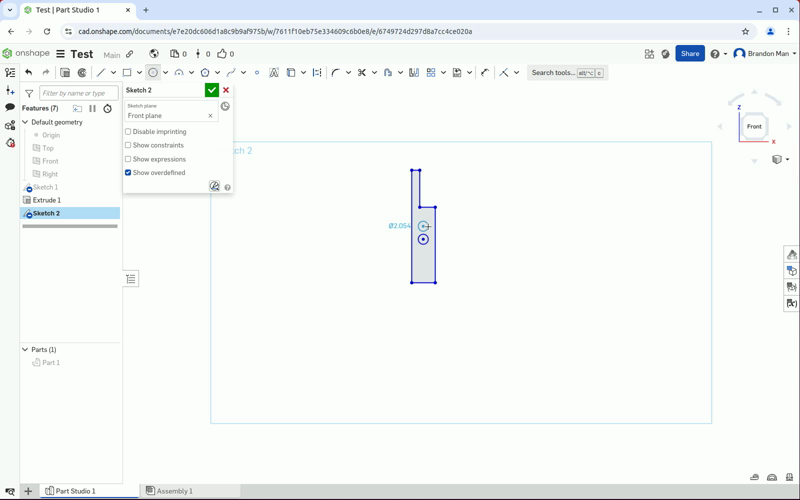
click(428, 226)
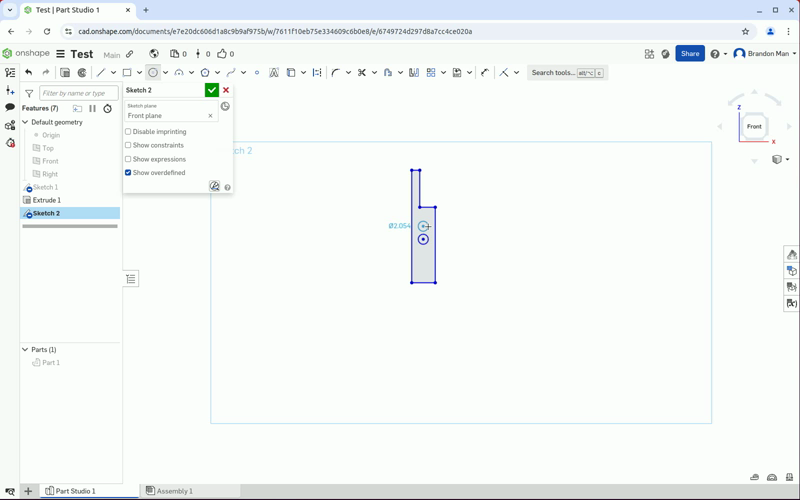
key(esc)
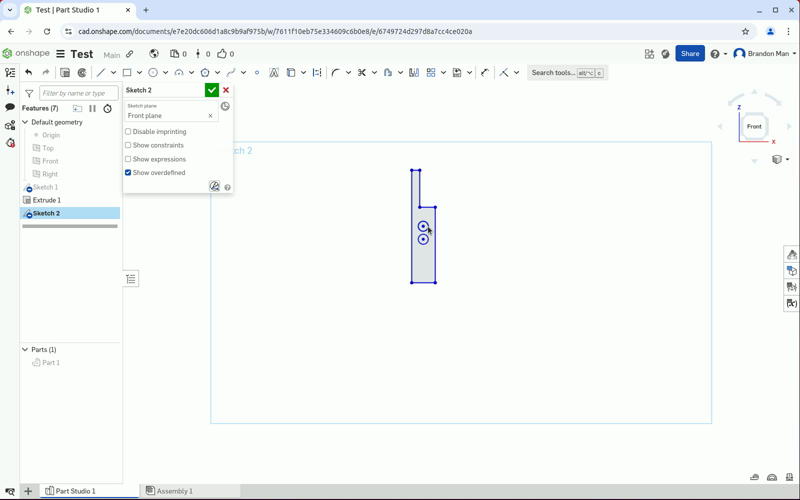
mouse_move(425, 217)
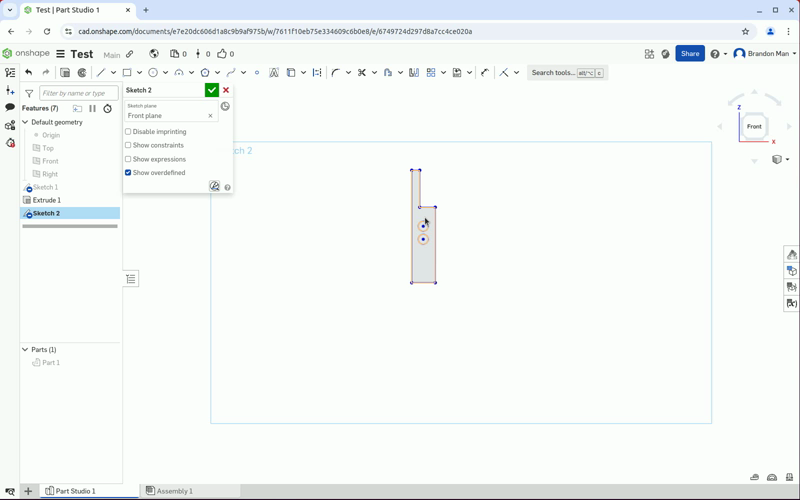
click(425, 217)
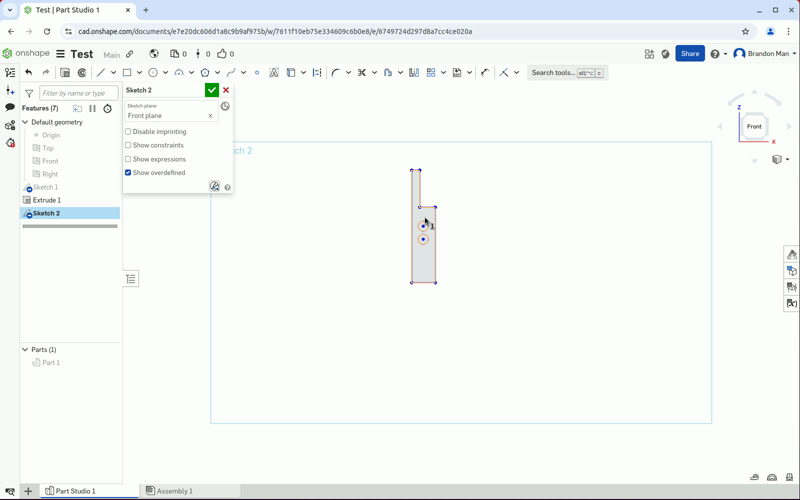
mouse_move(73, 352)
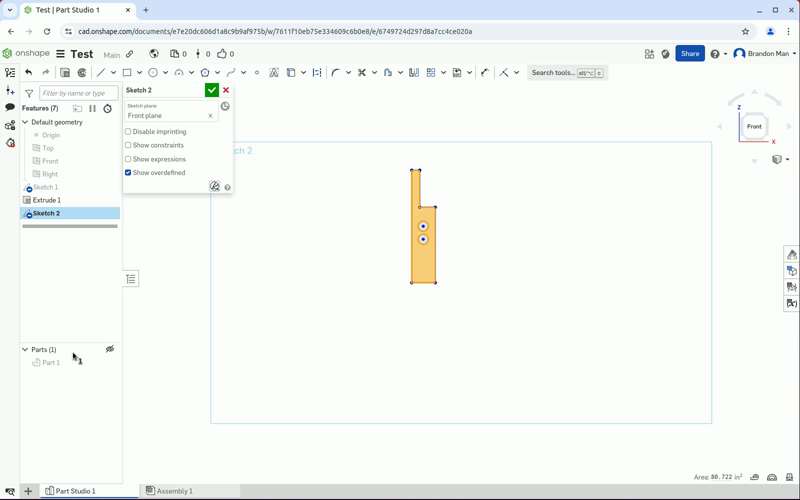
key(shift+y)
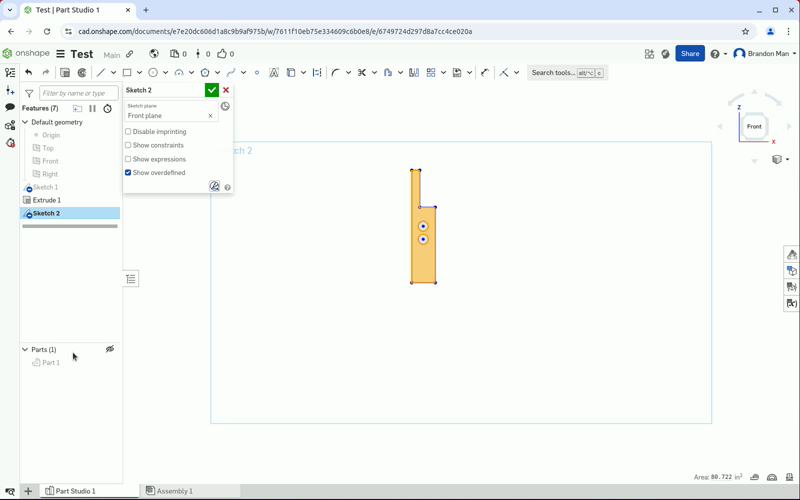
key(shift+e)
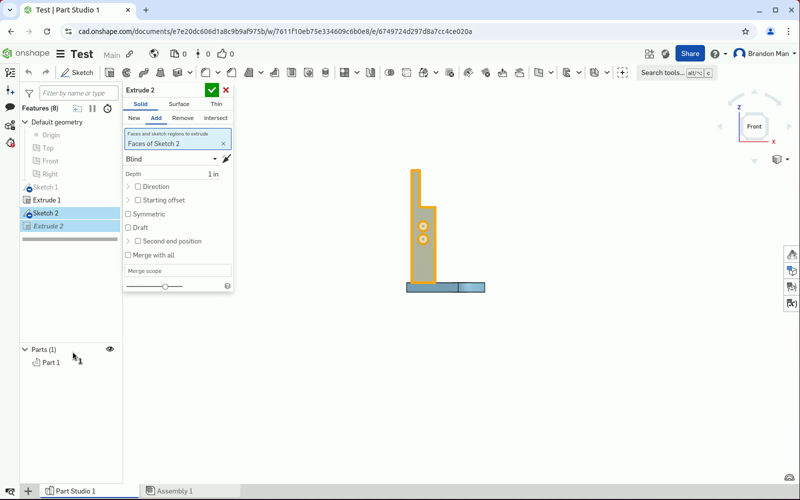
mouse_move(143, 106)
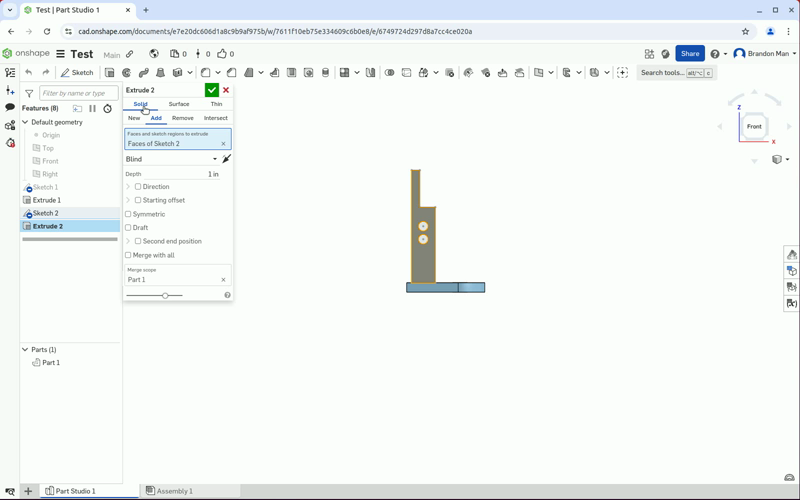
click(143, 106)
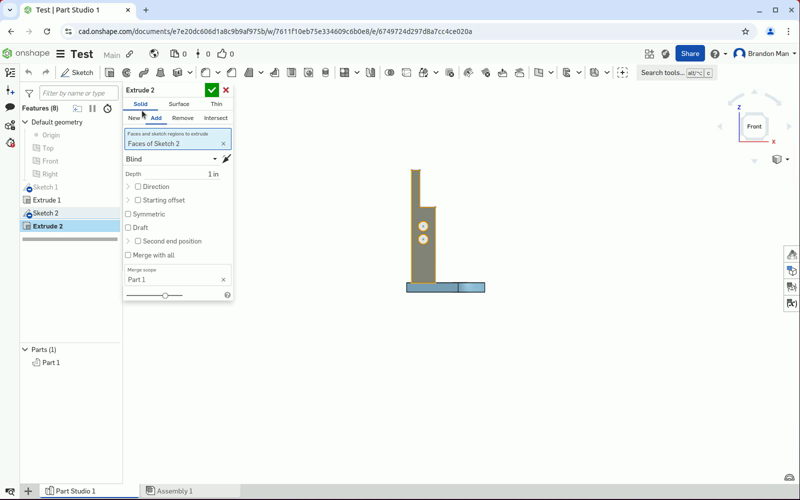
mouse_move(137, 120)
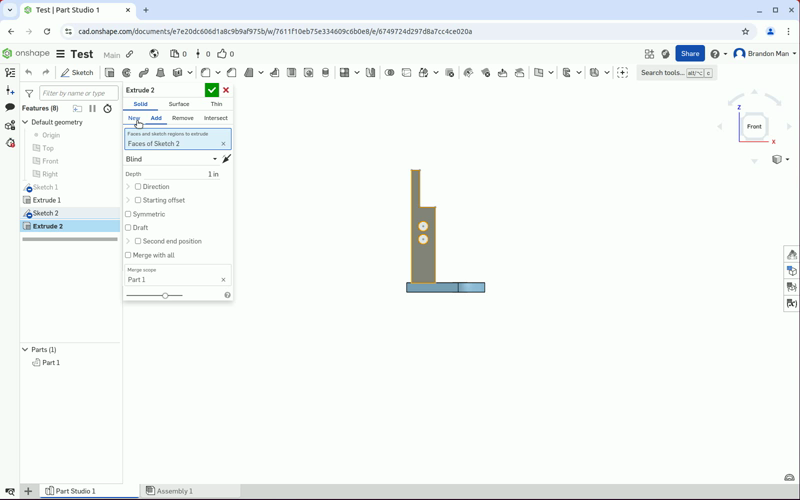
click(137, 120)
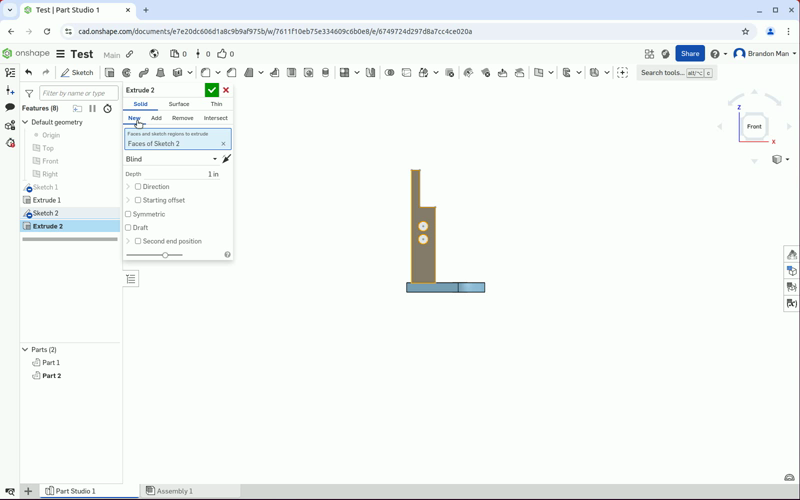
key(tab, 4)
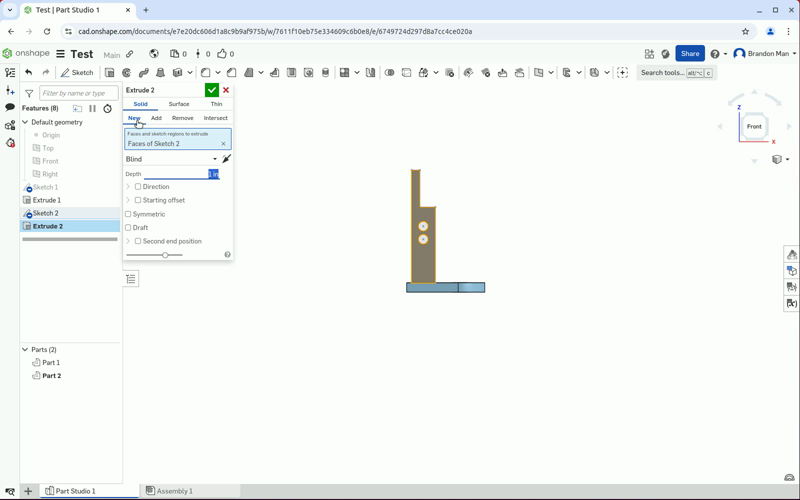
text(2.407)
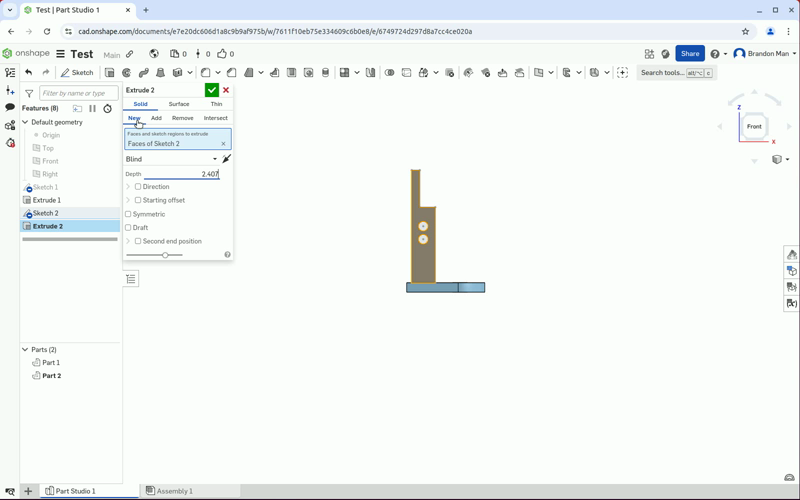
key(tab, 3)
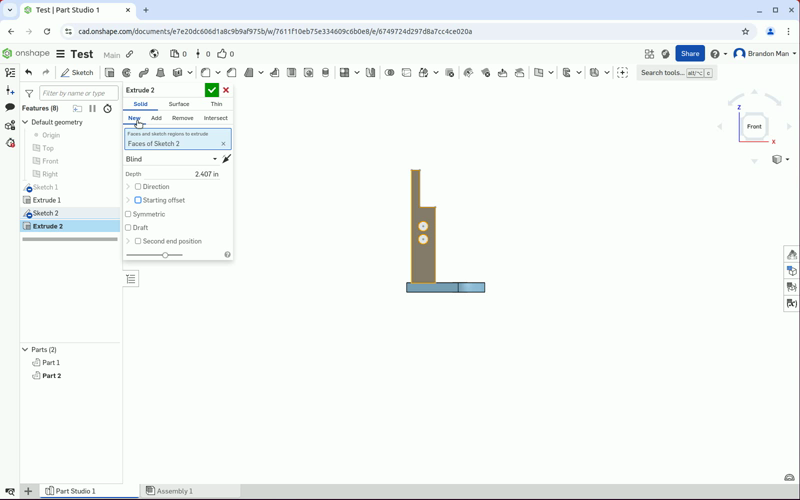
key(tab, 2)
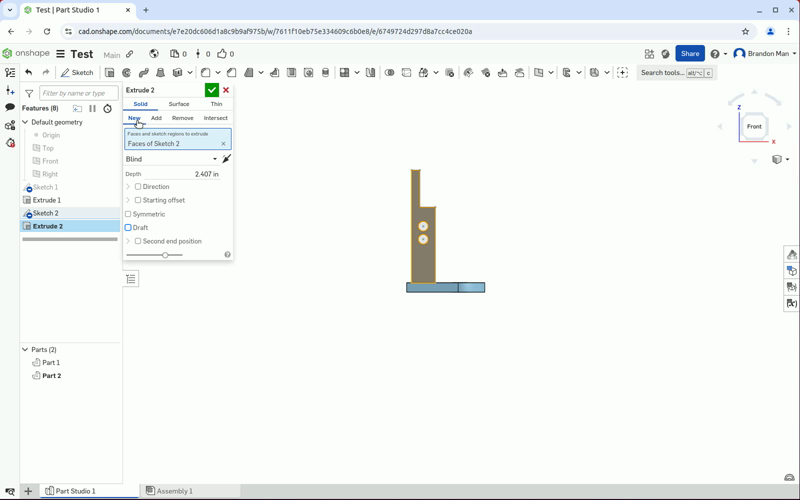
key(space)
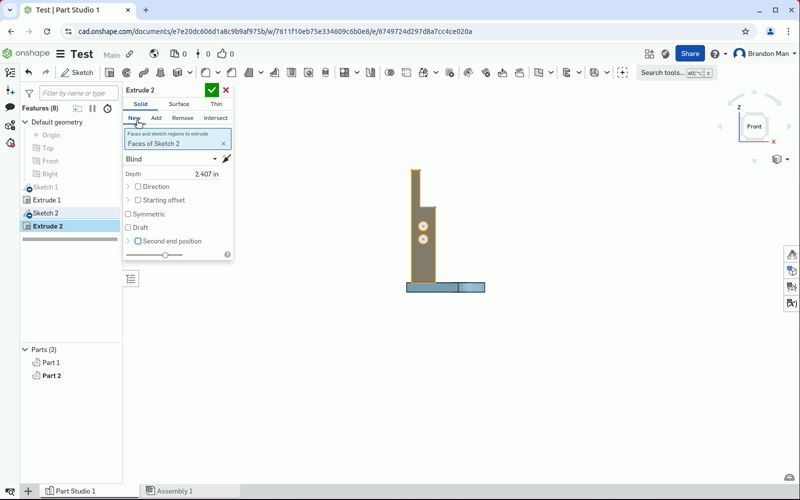
key(tab, 3)
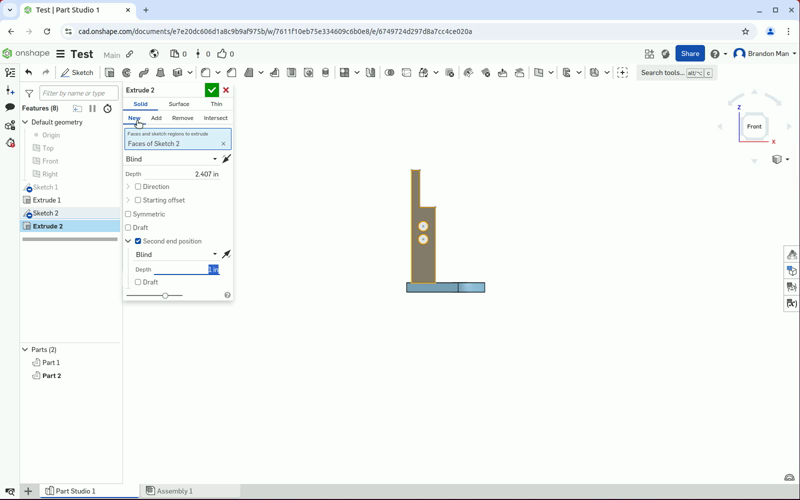
text(2.407)
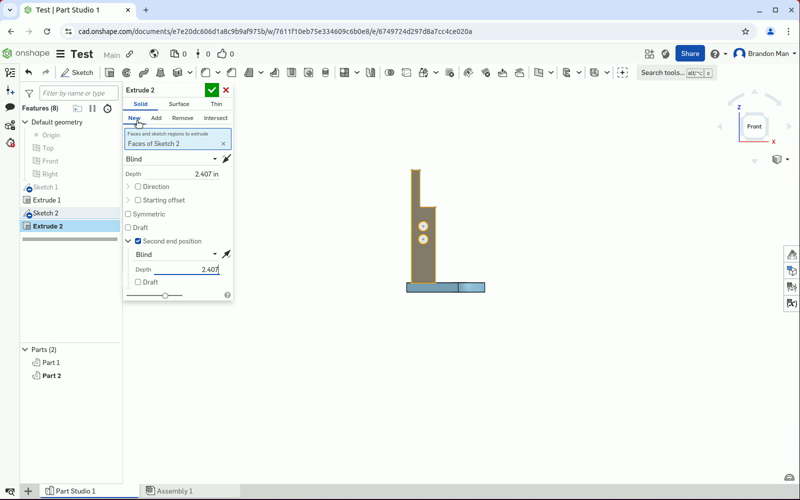
key(enter)
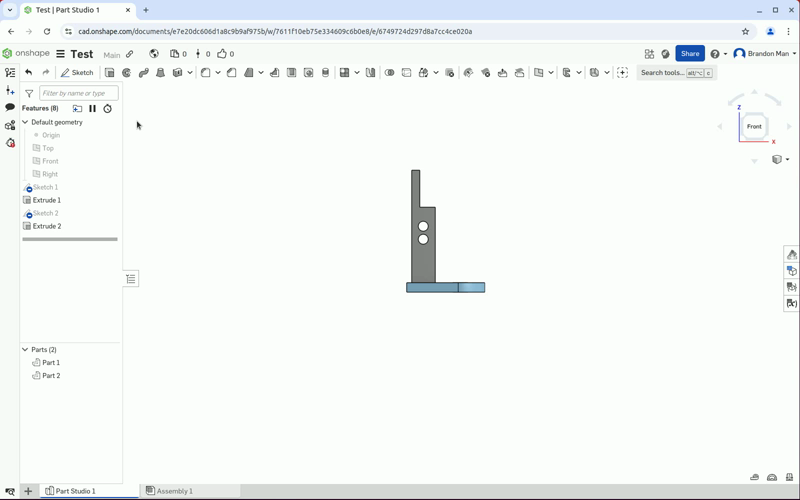
key(shift+h)
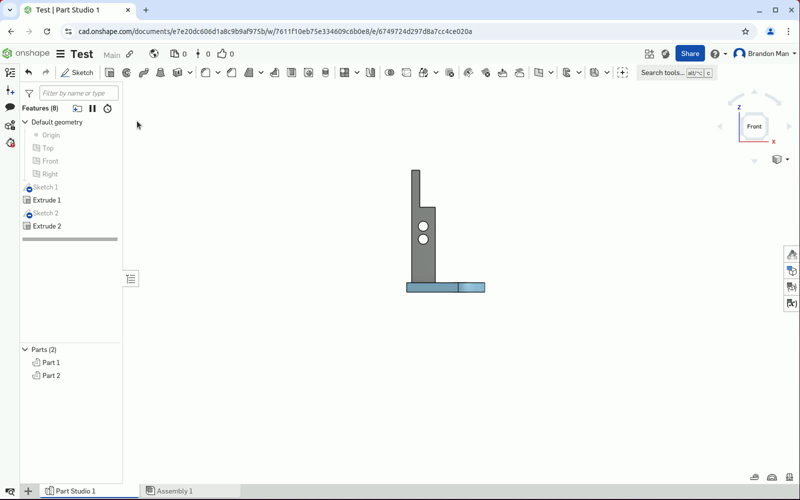
key(shift+h)
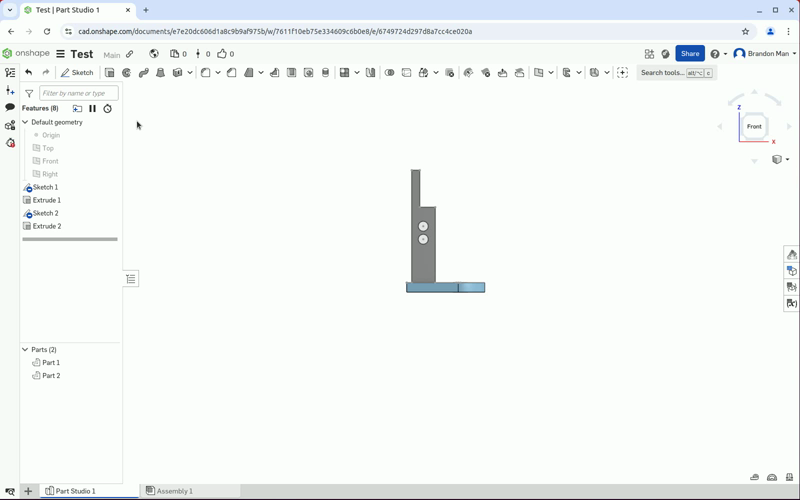
key(shift+7)
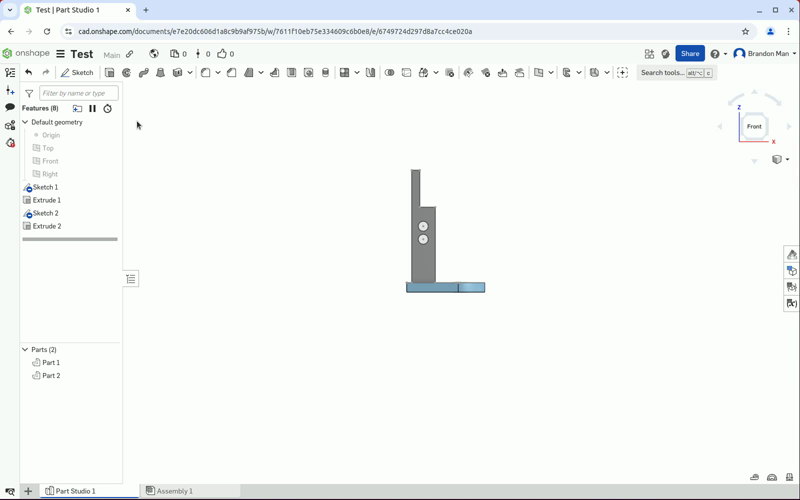
key(left, 2)
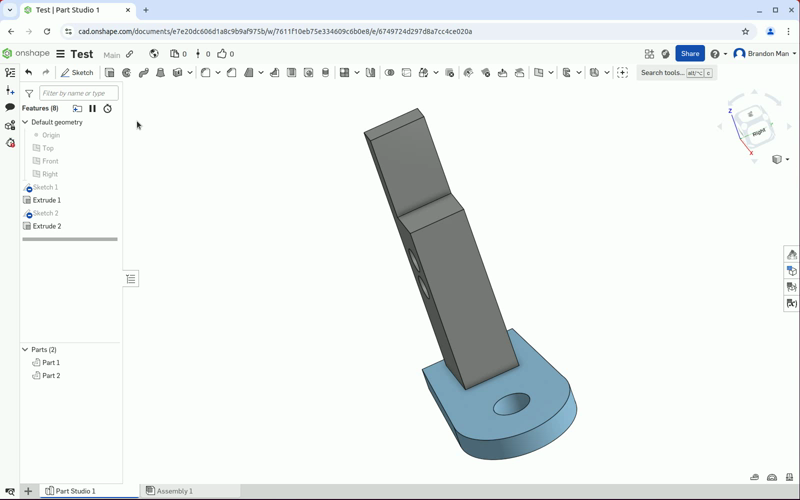
key(down, 2)
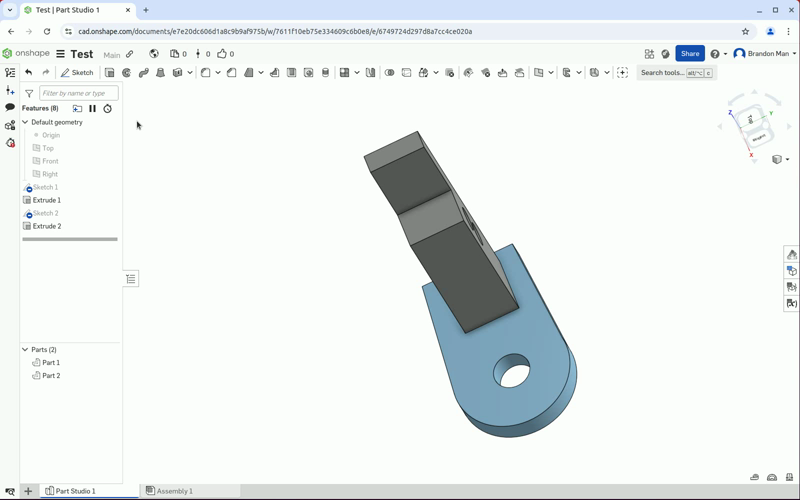
key(up, 2)
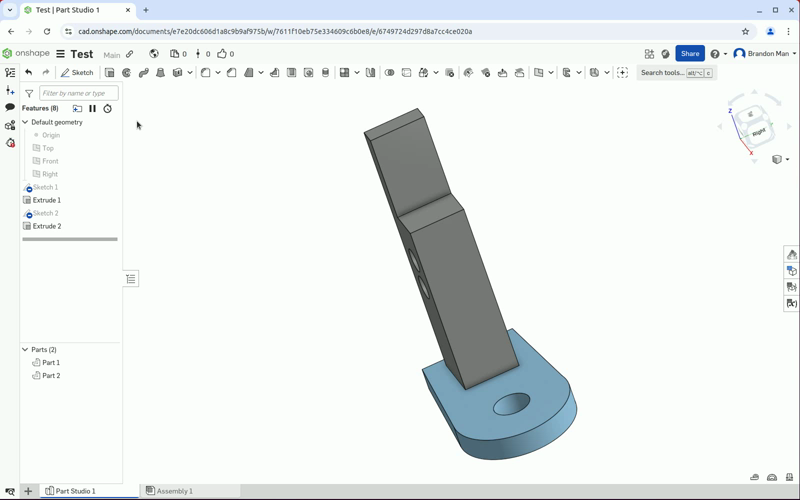
key(right, 2)
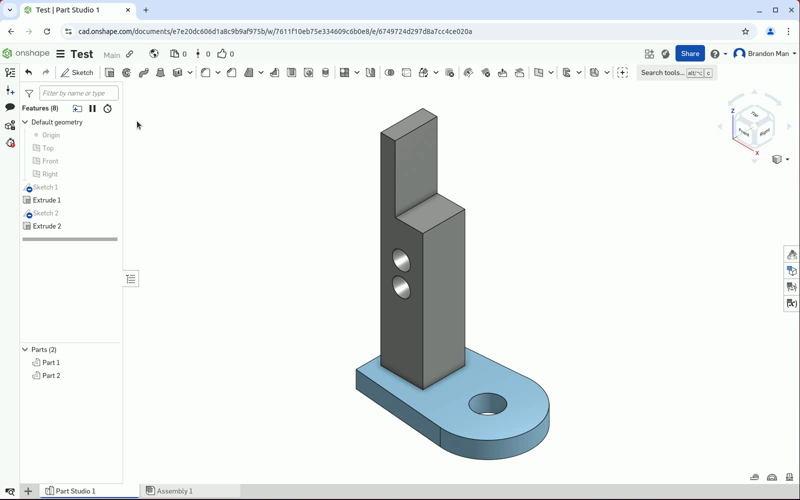
mouse_move(73, 189)
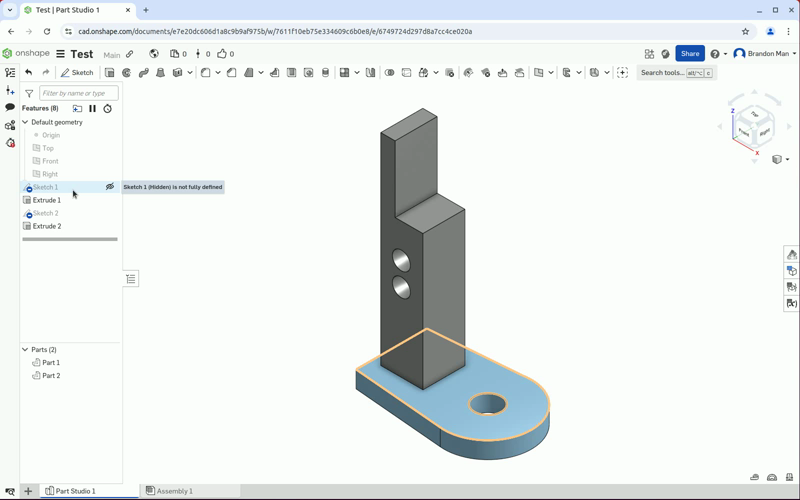
click(73, 189)